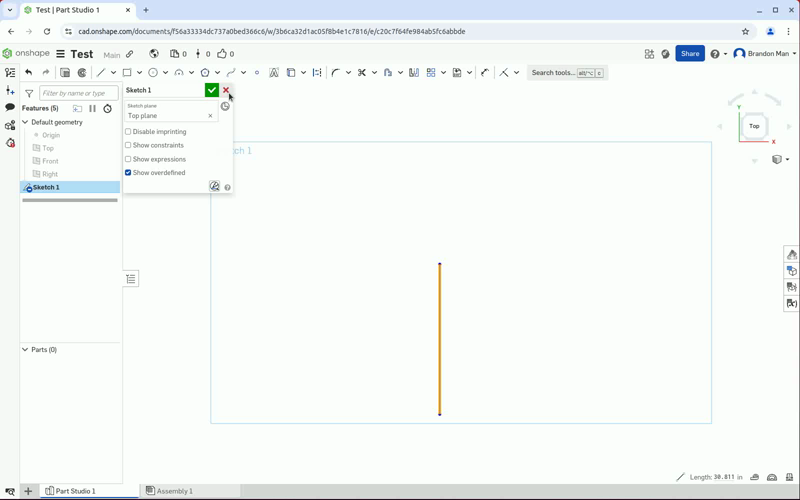
key(shift+h)
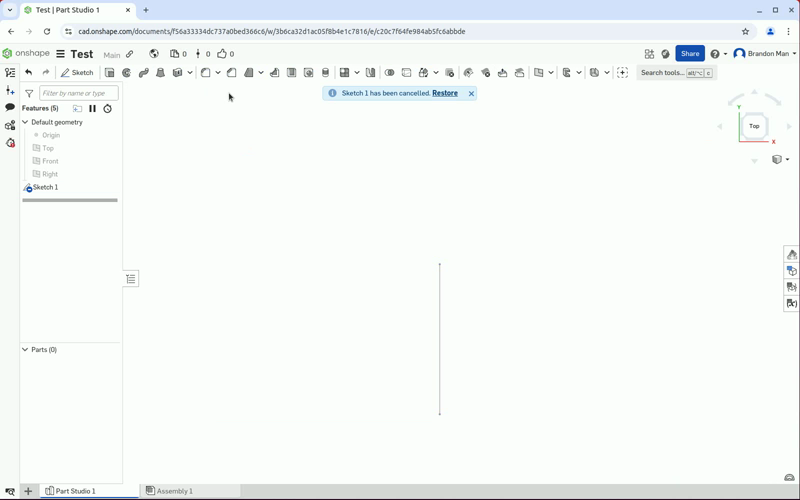
key(shift+s)
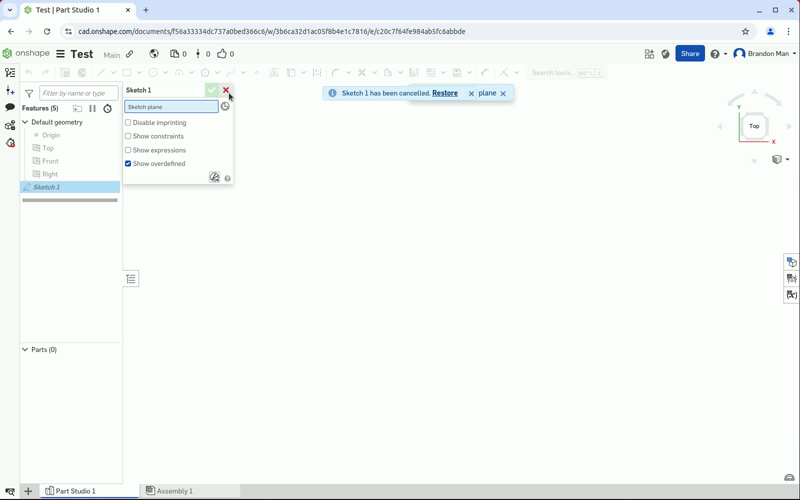
mouse_move(73, 150)
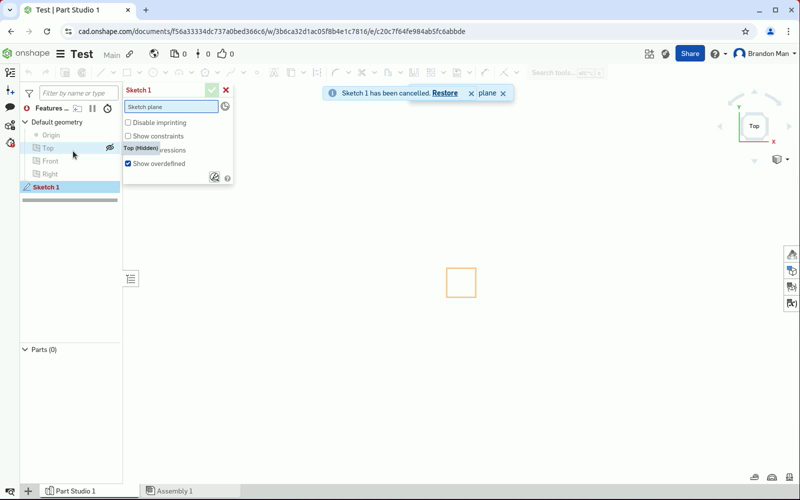
click(73, 150)
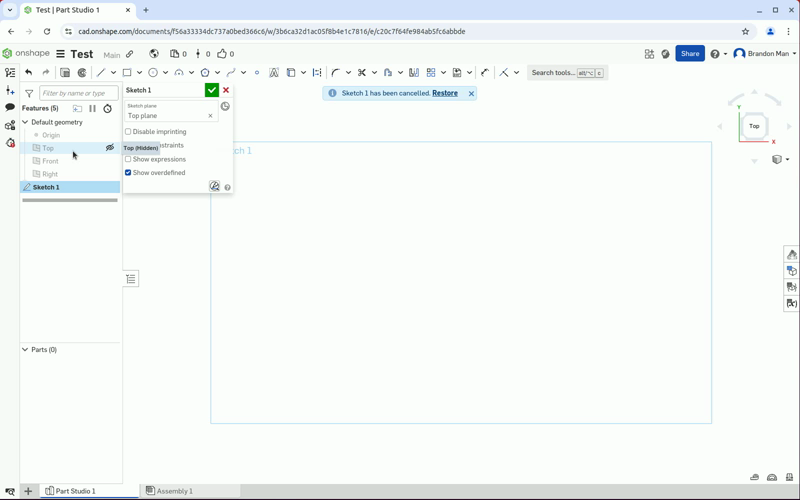
mouse_move(73, 352)
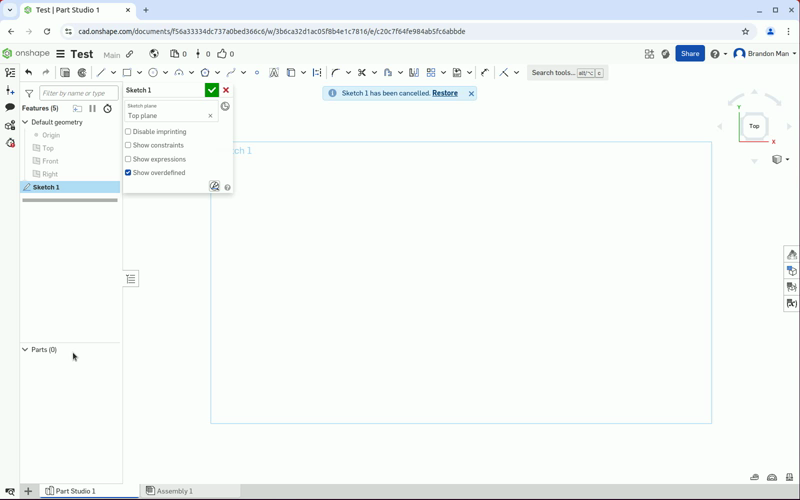
key(y)
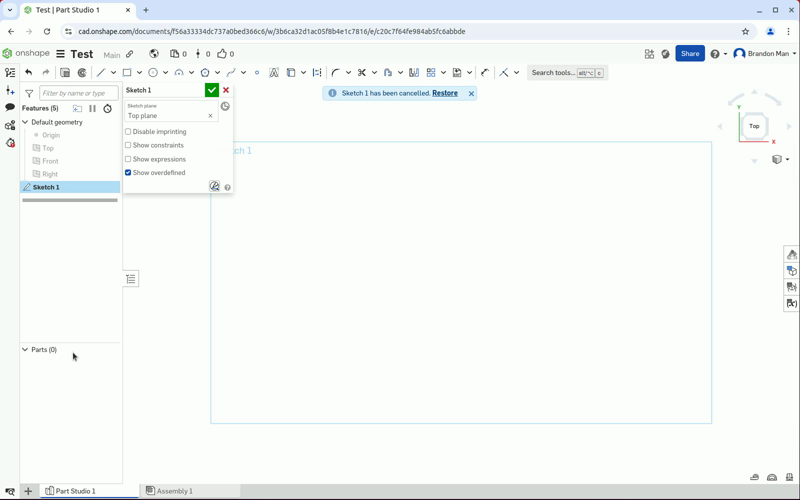
key(l)
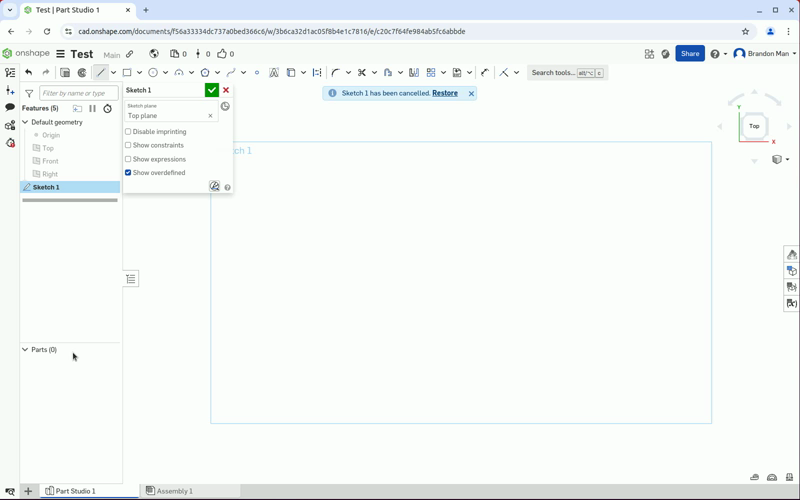
key_down(shift)
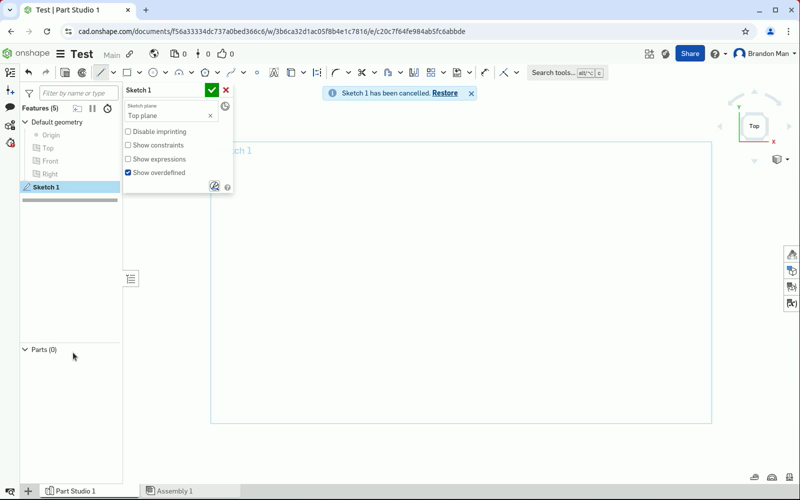
mouse_move(348, 395)
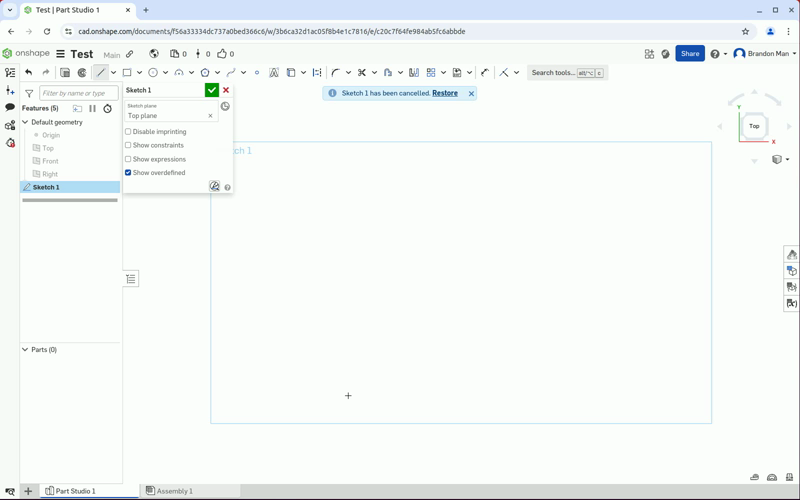
click(348, 395)
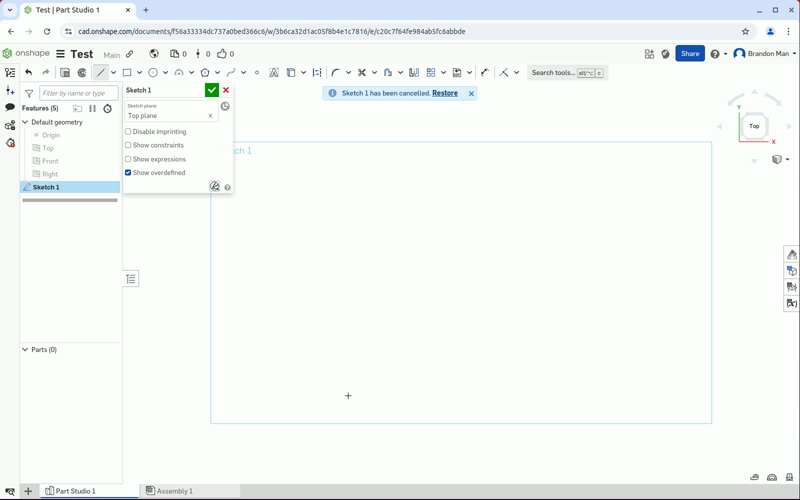
key_up(shift)
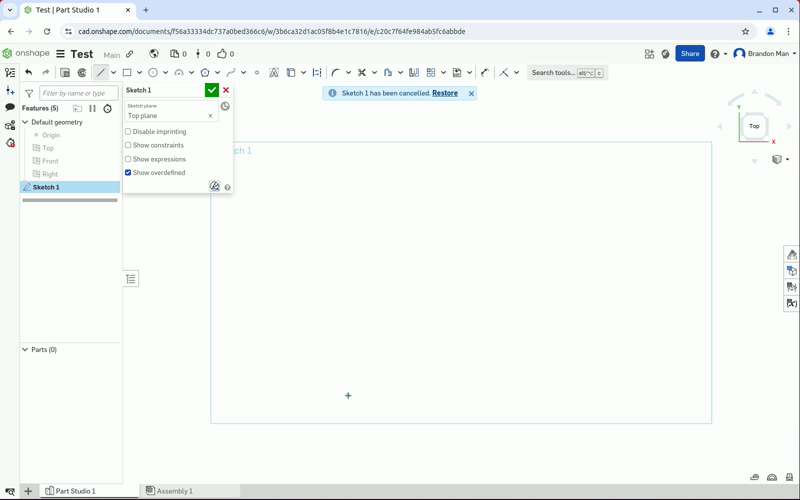
key_down(shift)
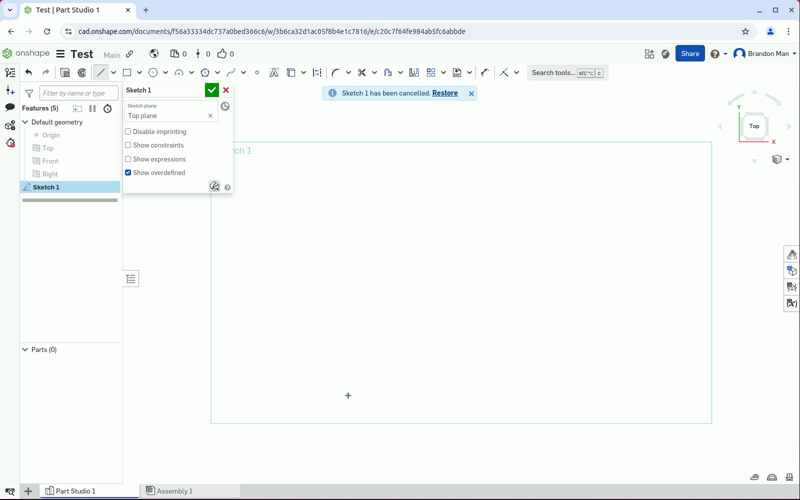
mouse_move(572, 395)
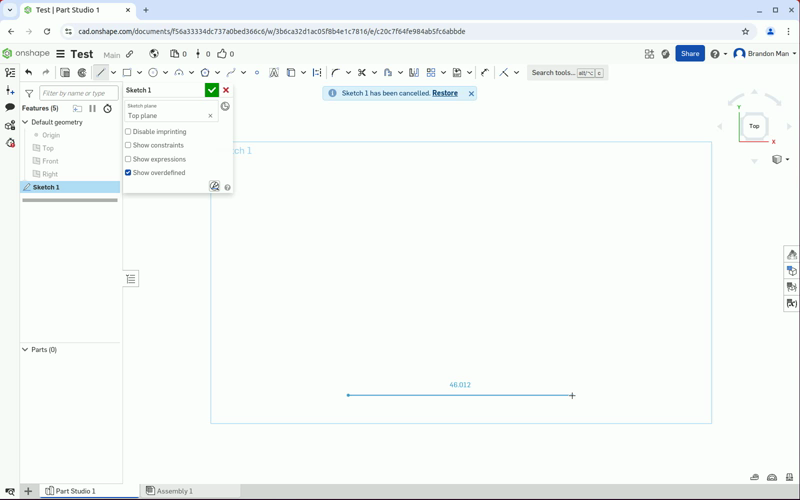
click(572, 395)
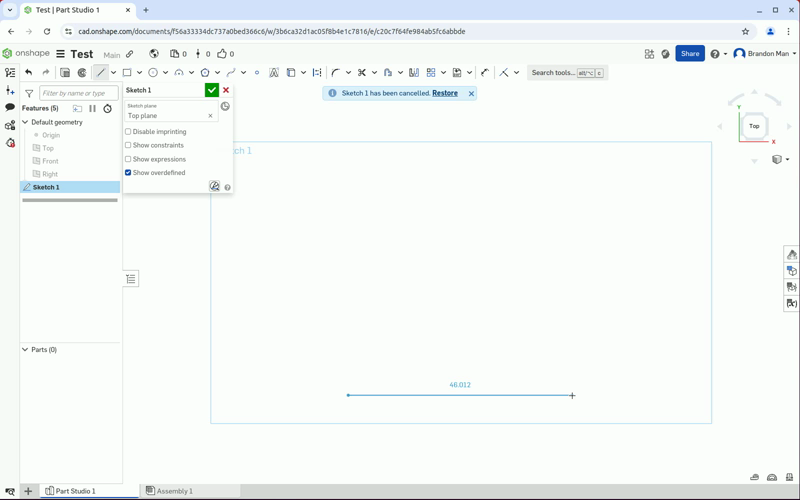
key_up(shift)
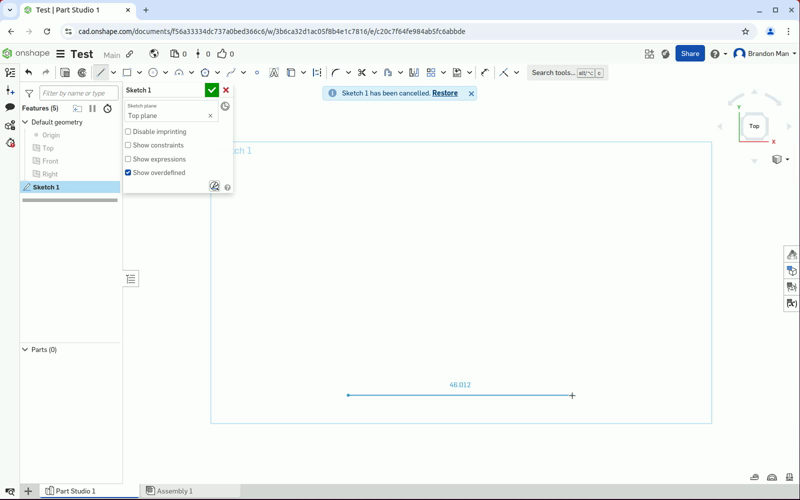
key_down(shift)
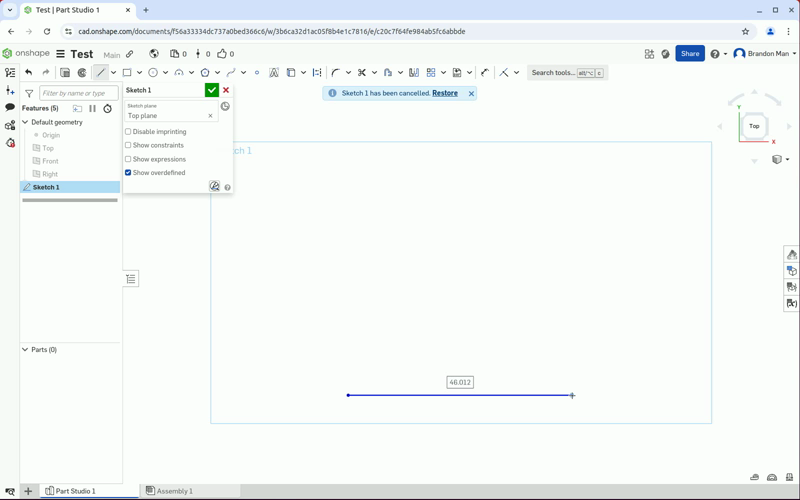
mouse_move(572, 258)
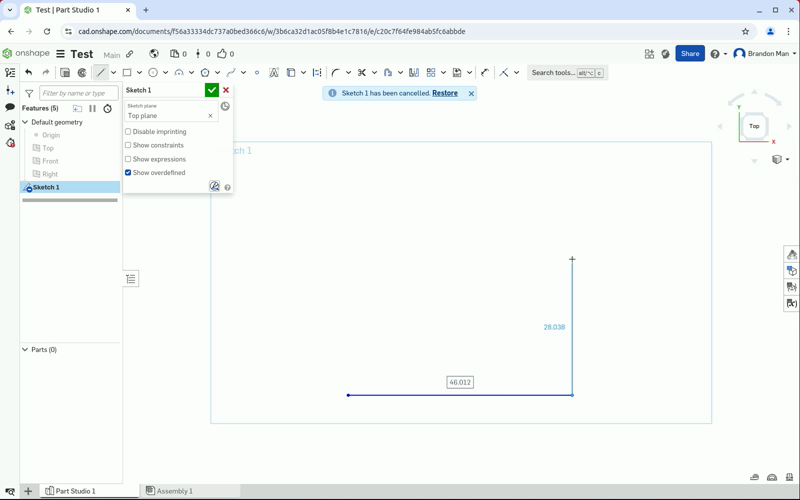
click(572, 258)
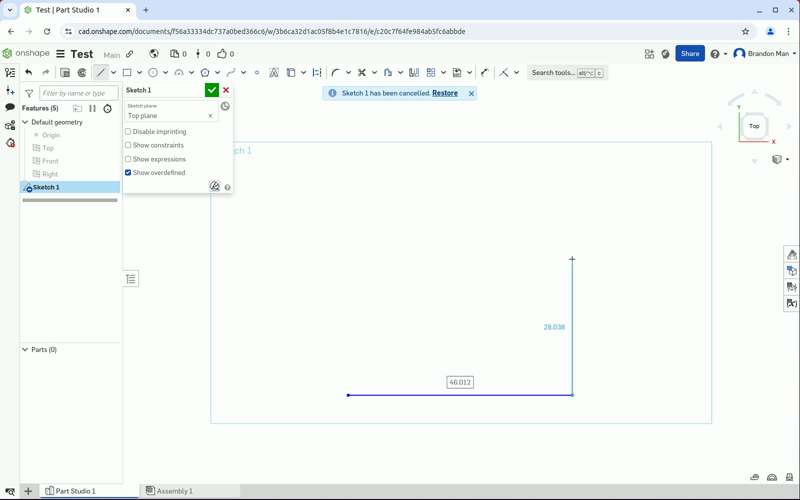
key_up(shift)
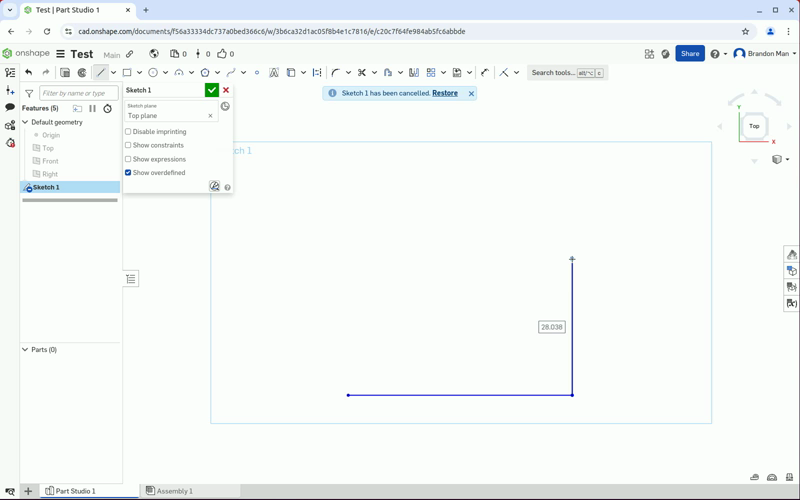
key_down(shift)
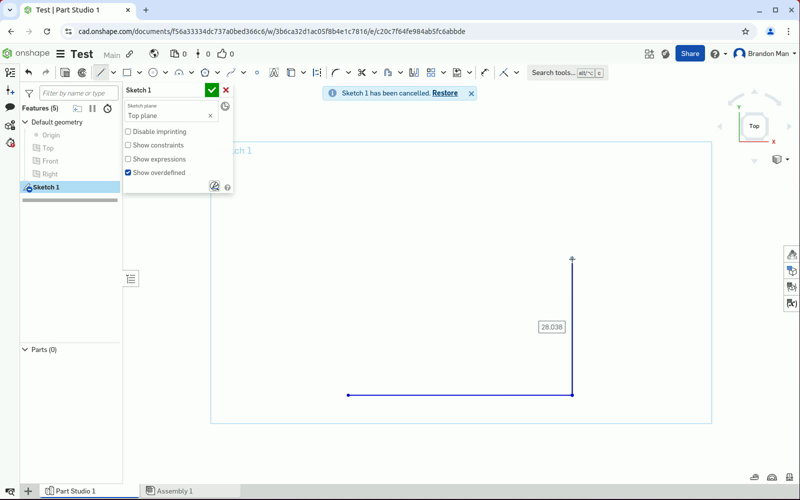
mouse_move(589, 258)
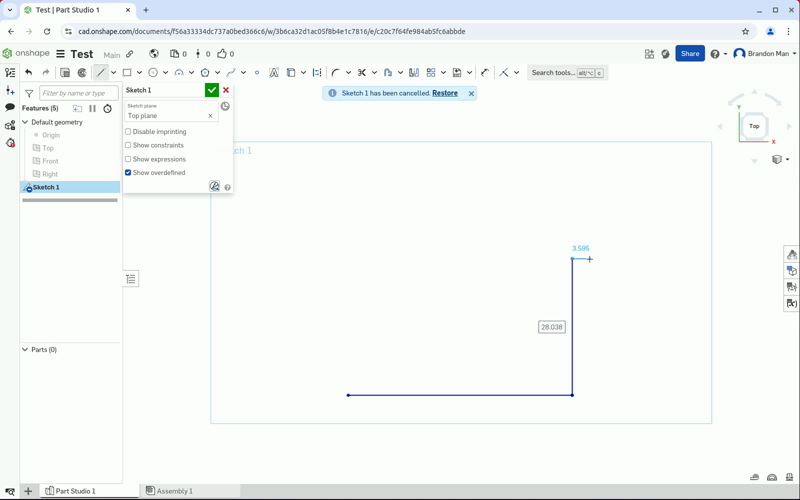
mouse_move(522, 258)
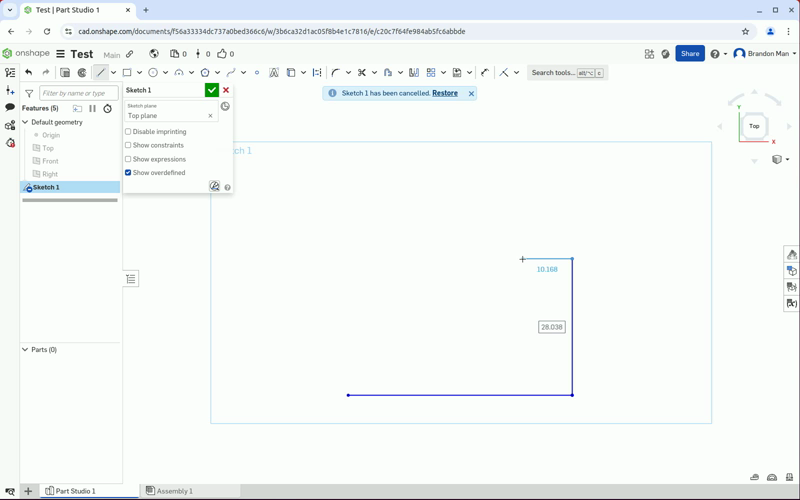
click(522, 258)
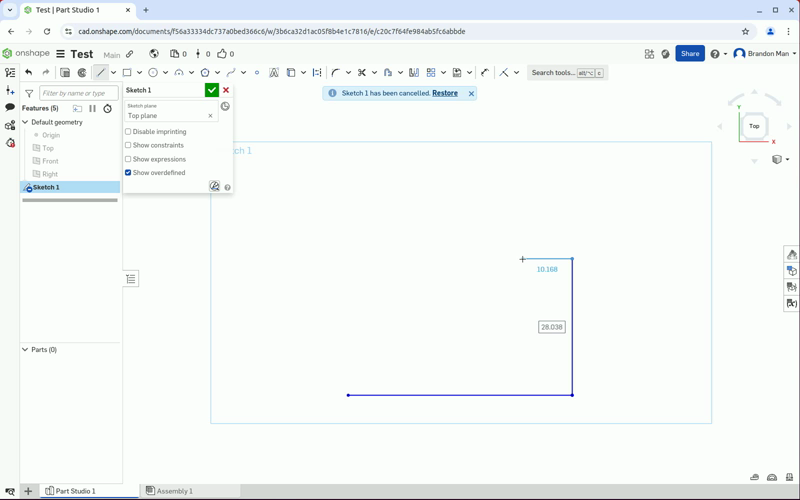
key_up(shift)
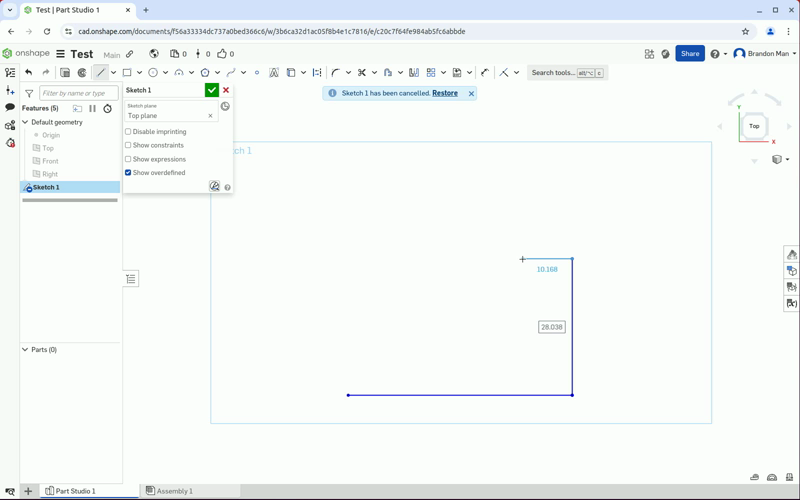
key_down(shift)
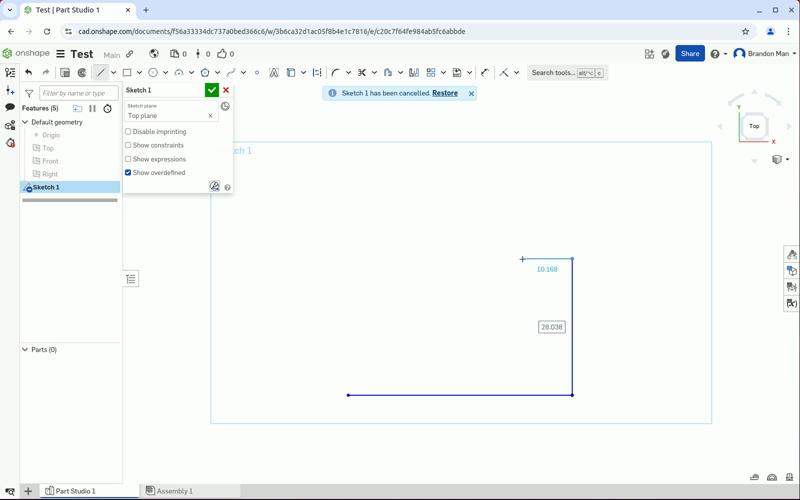
mouse_move(552, 258)
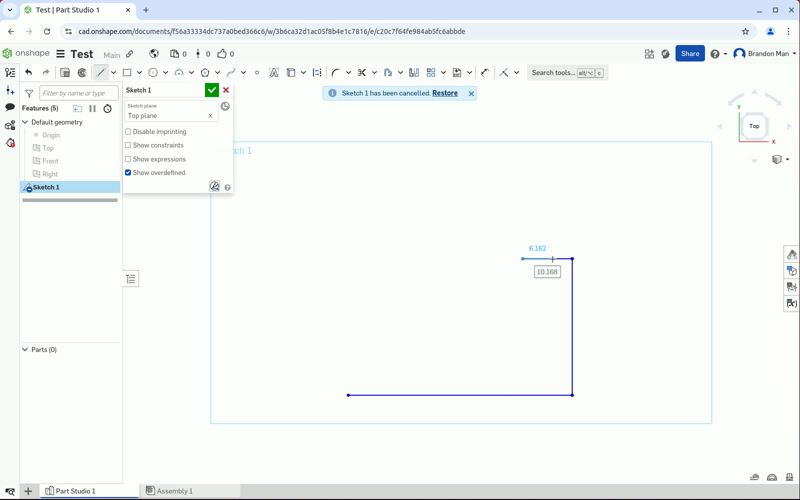
mouse_move(522, 209)
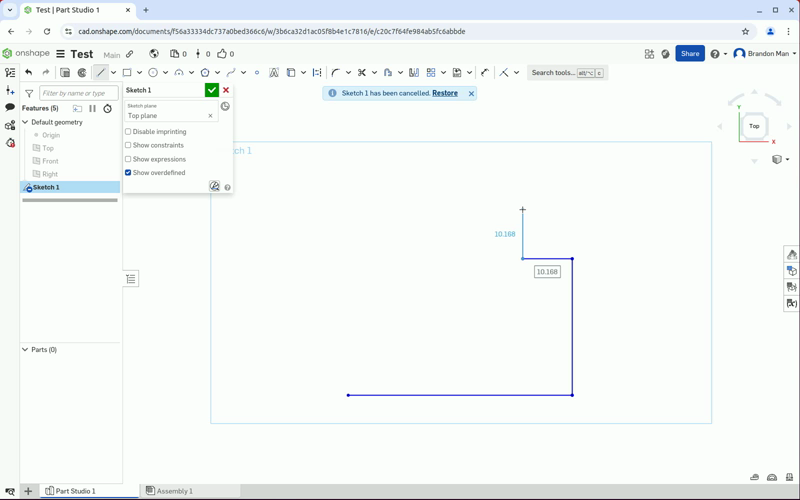
click(522, 209)
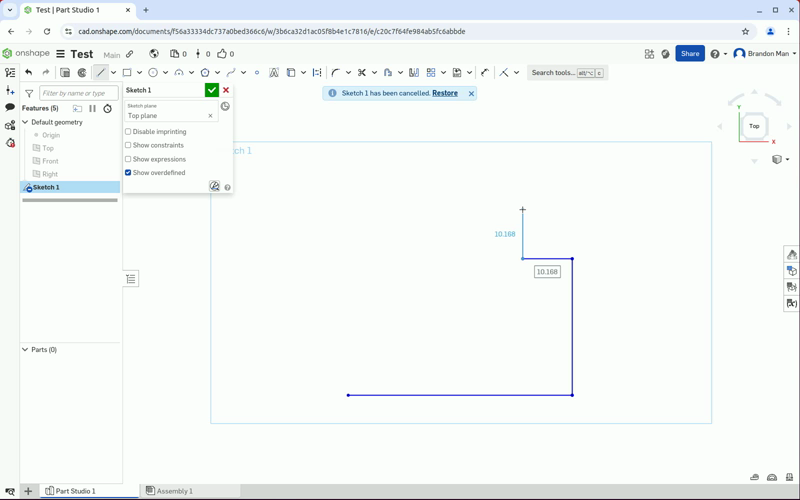
key_up(shift)
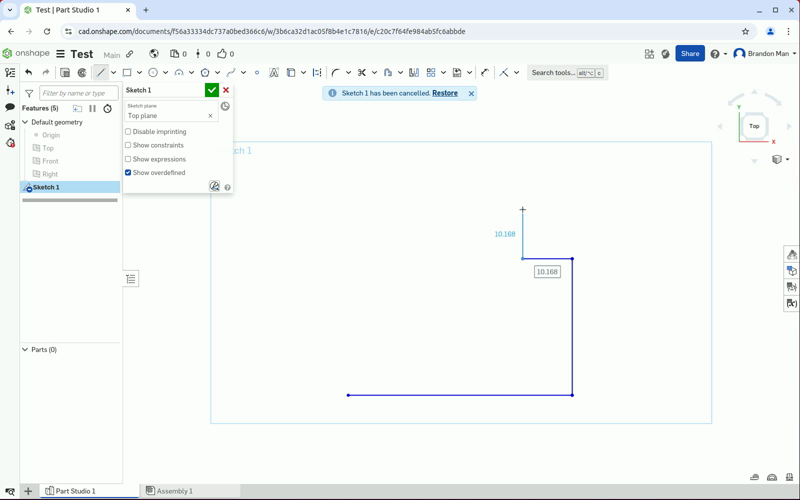
key_down(shift)
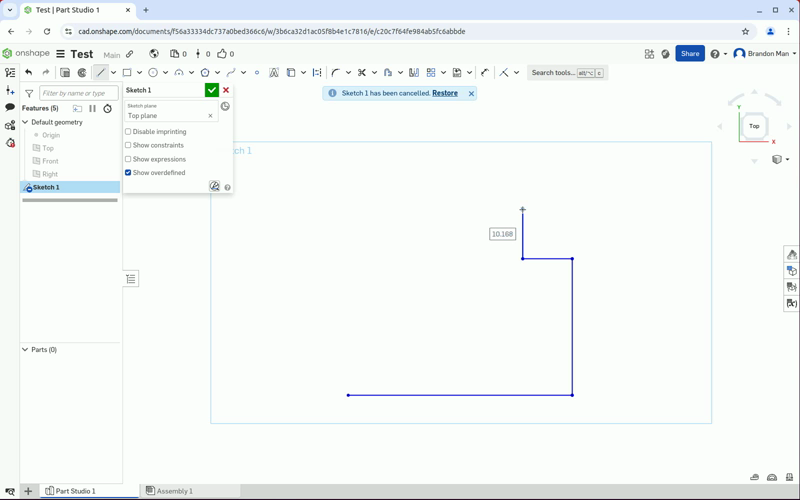
mouse_move(397, 209)
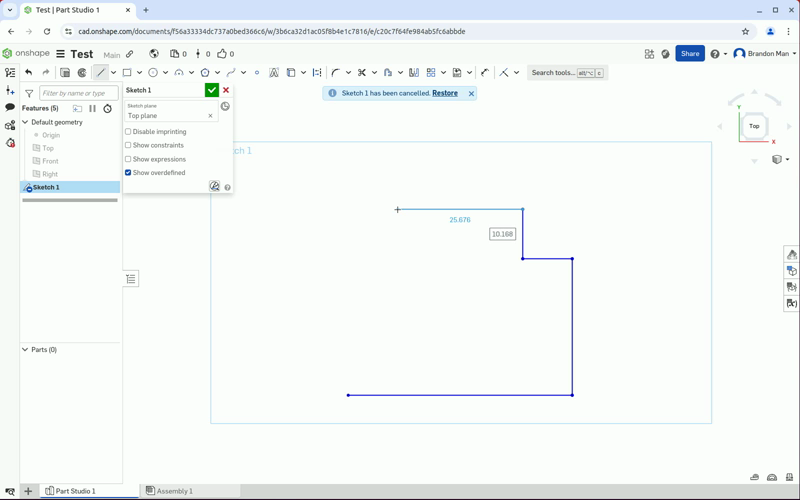
click(397, 209)
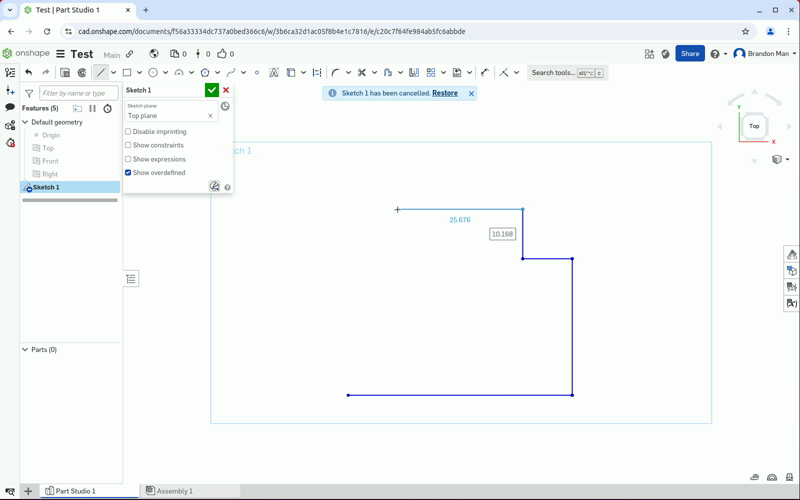
key_up(shift)
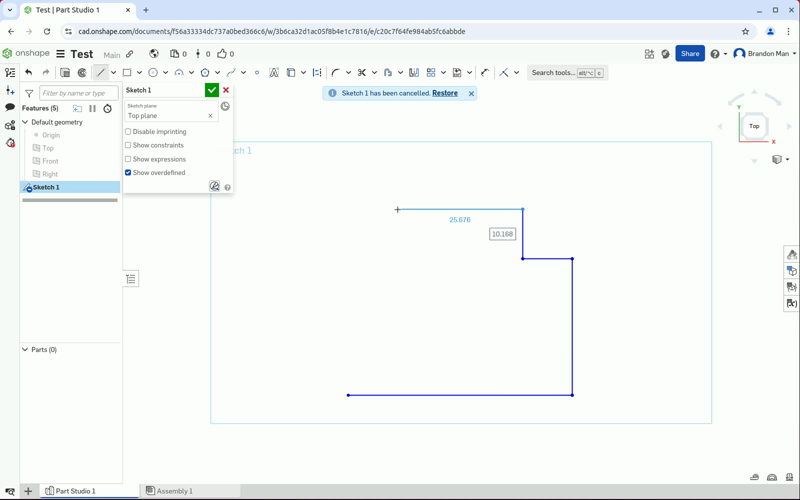
key_down(shift)
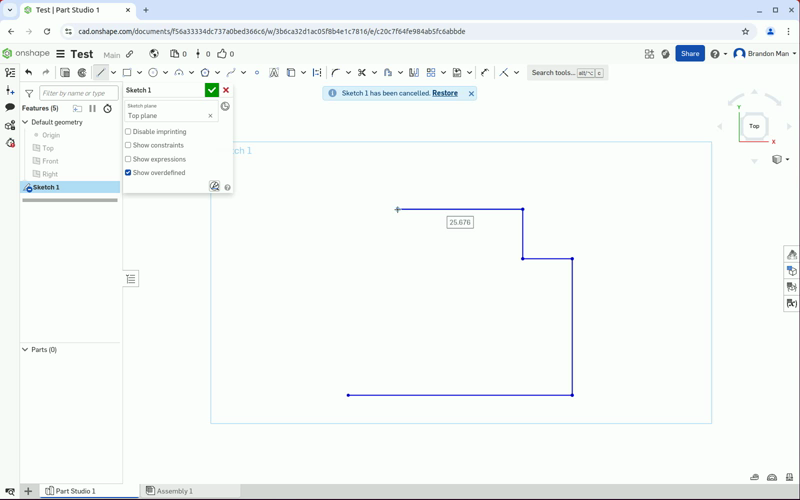
mouse_move(427, 209)
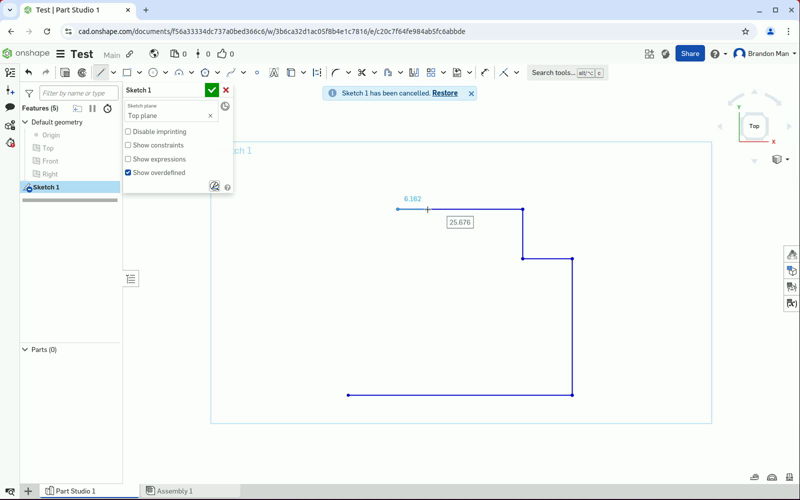
mouse_move(397, 258)
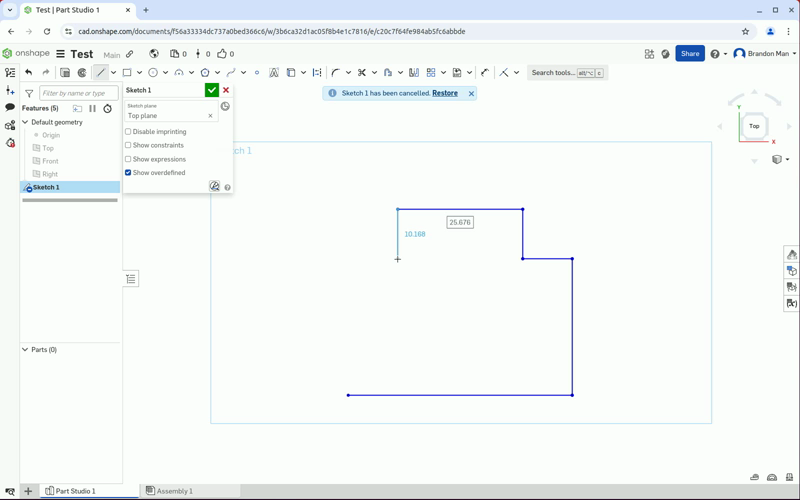
click(397, 258)
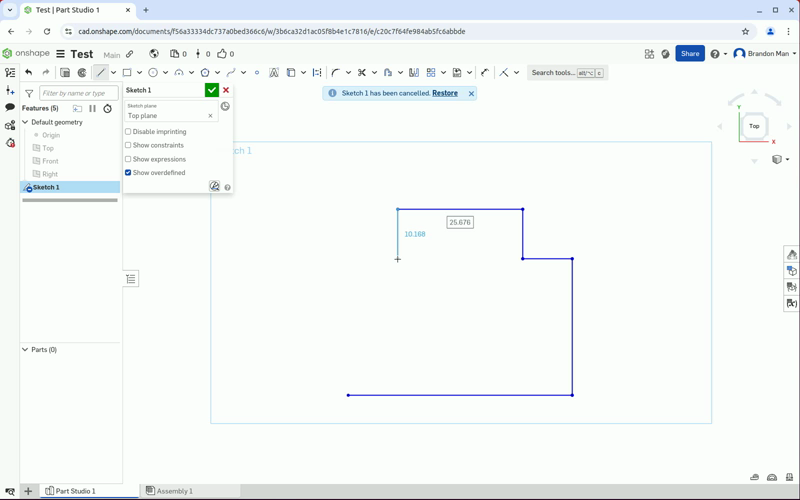
key_up(shift)
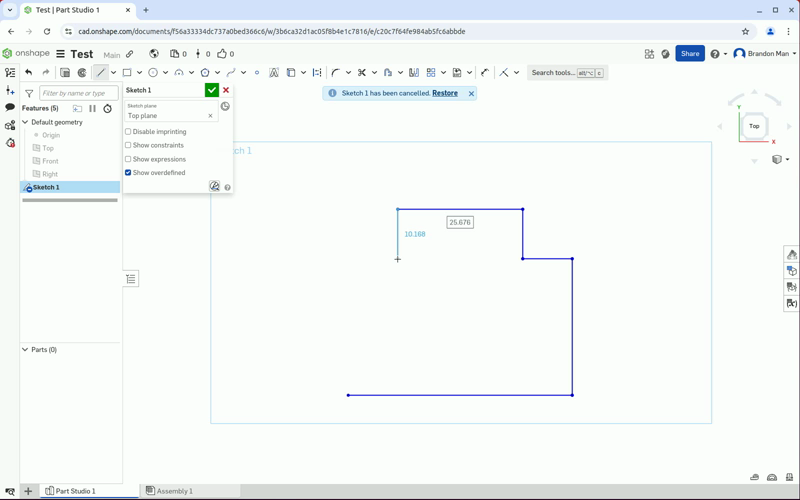
key_down(shift)
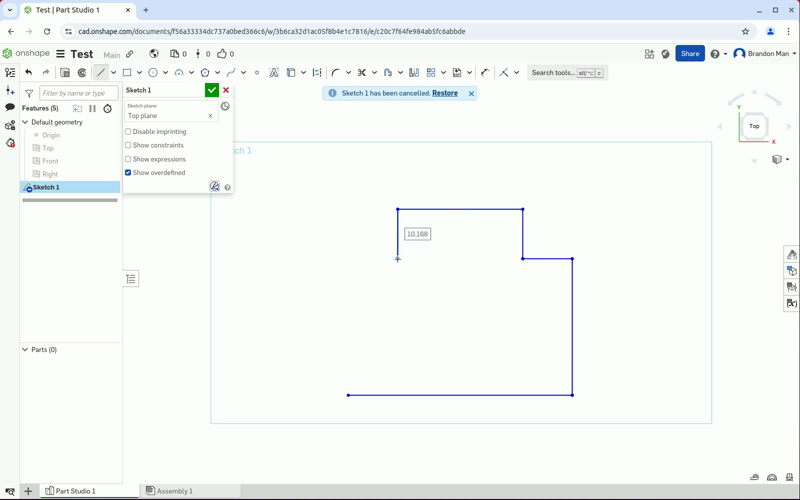
mouse_move(427, 258)
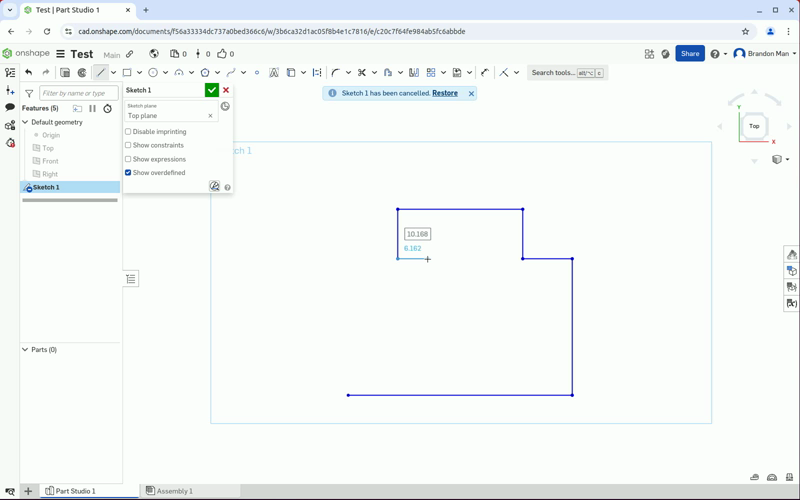
mouse_move(348, 258)
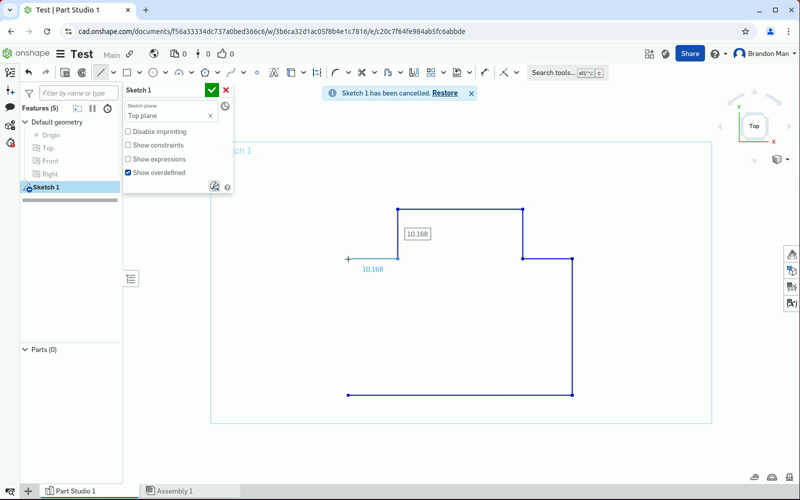
click(348, 258)
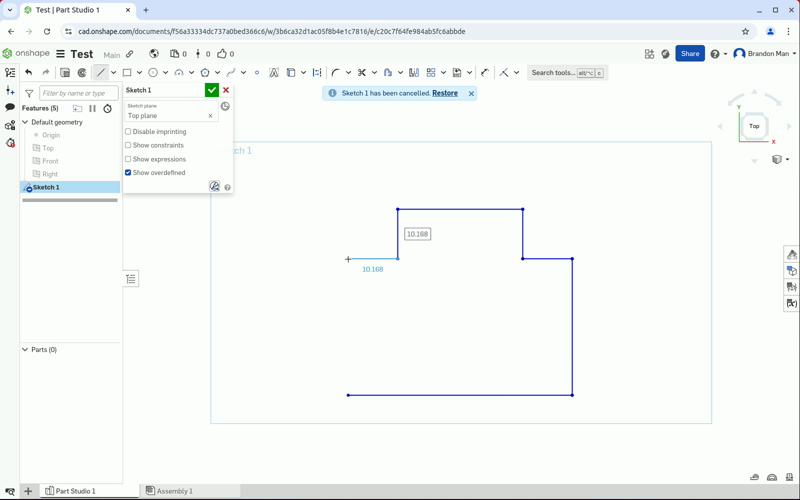
key_up(shift)
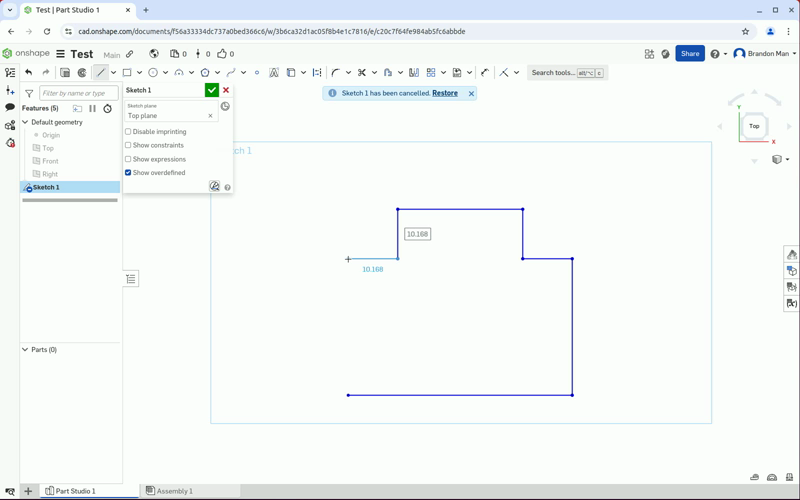
key_down(shift)
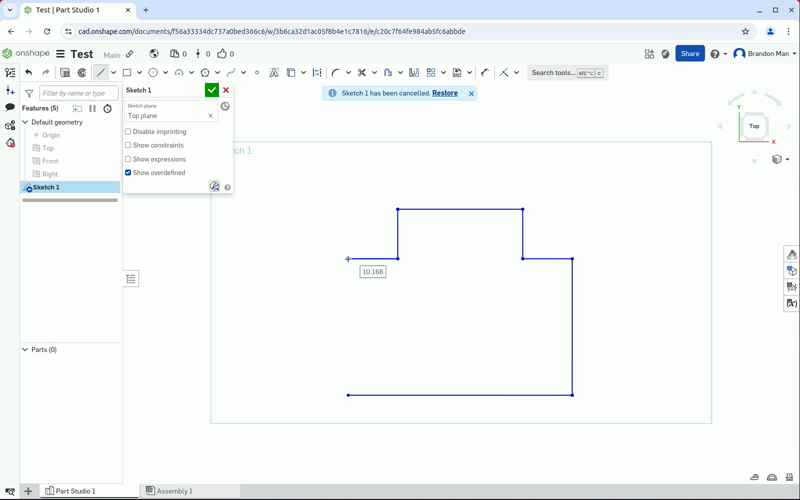
mouse_move(348, 395)
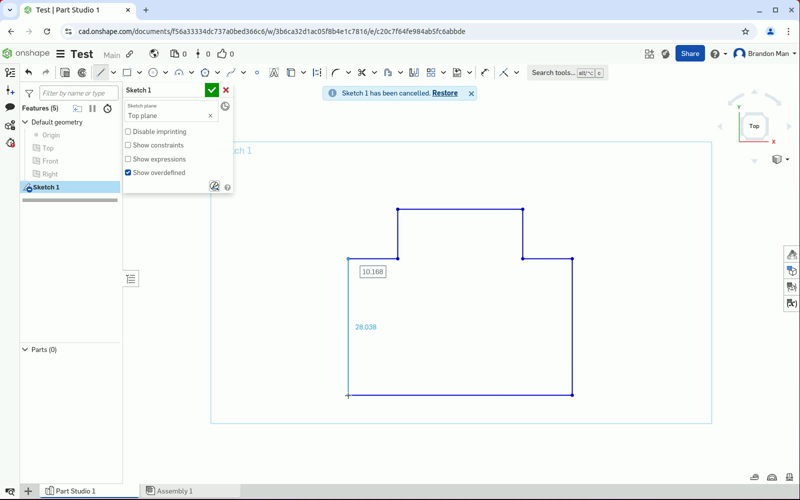
key_up(shift)
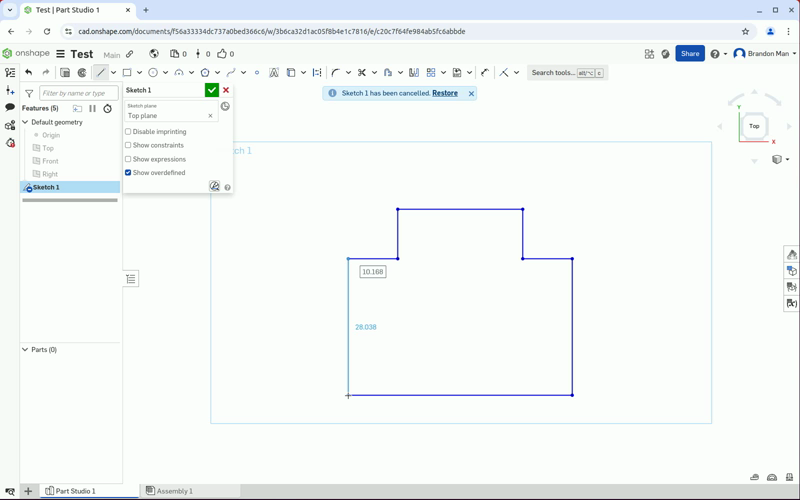
click(348, 395)
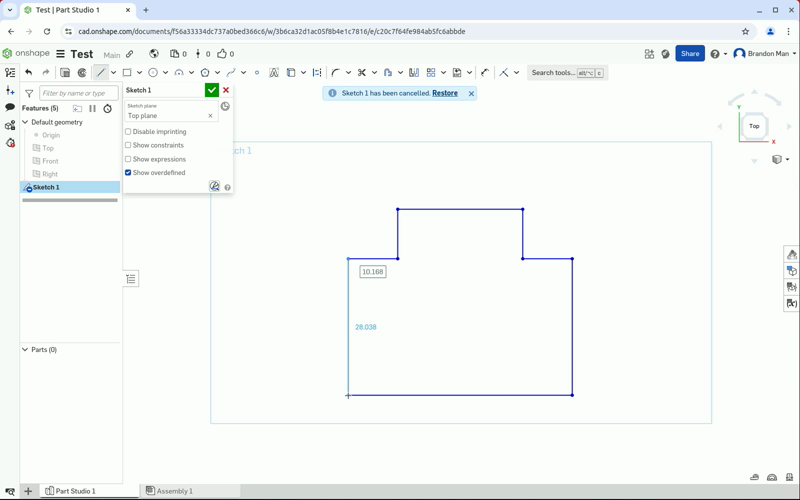
key(esc)
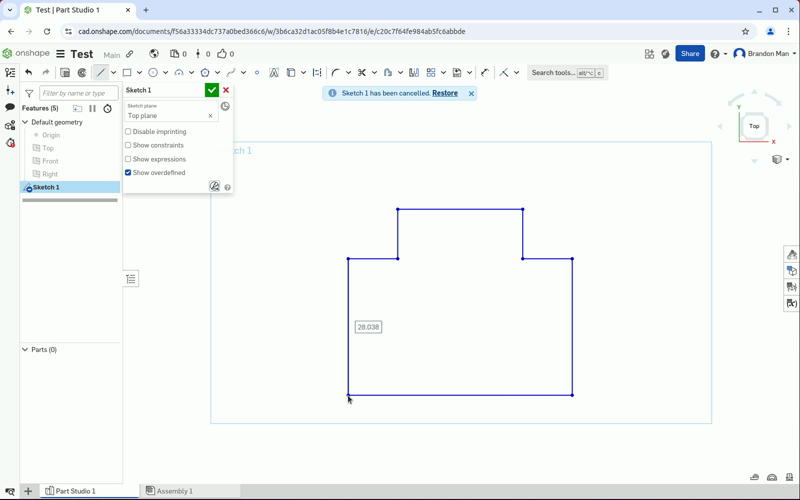
key(c)
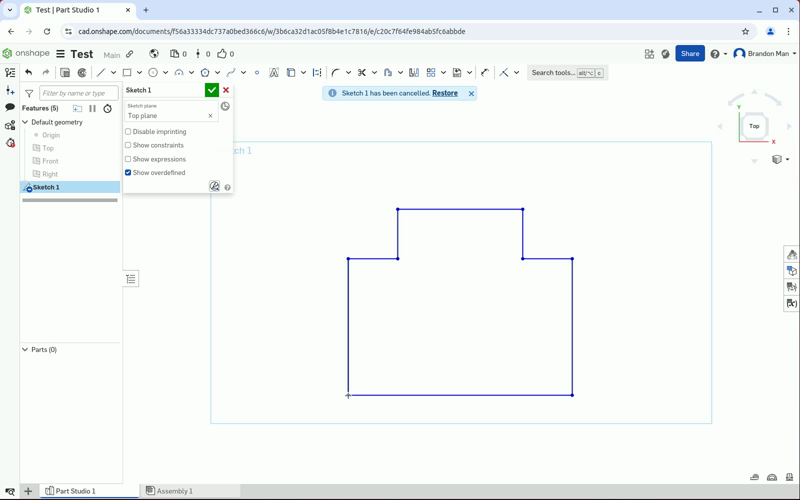
key_down(shift)
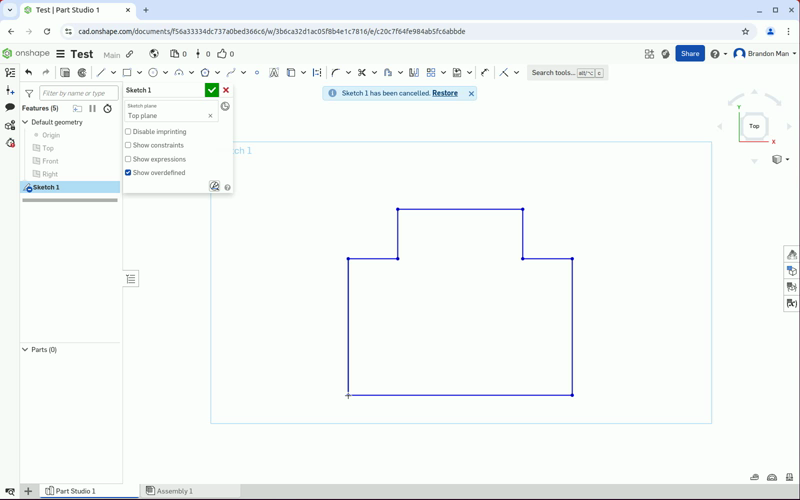
mouse_move(461, 282)
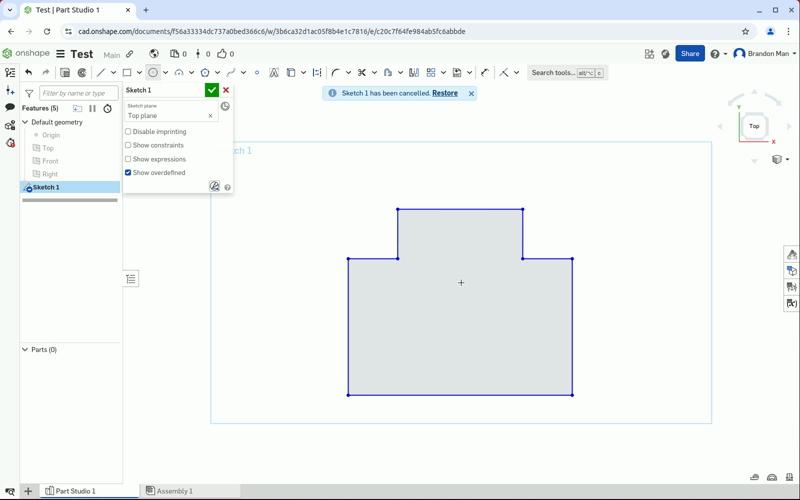
click(461, 282)
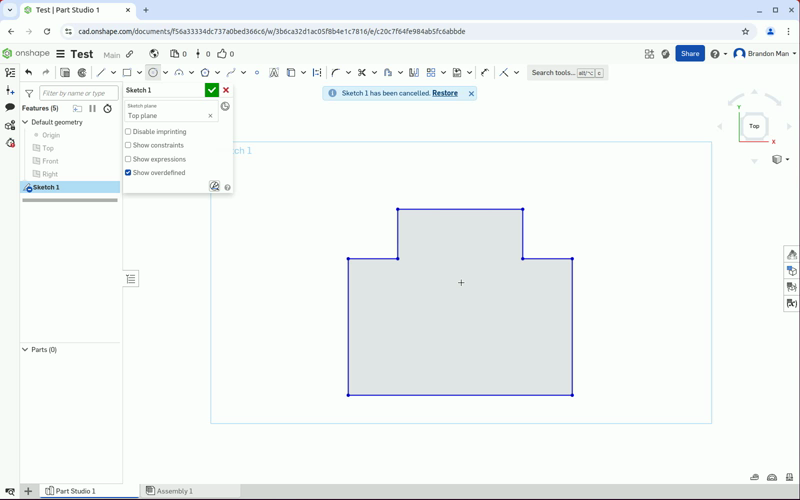
key_up(shift)
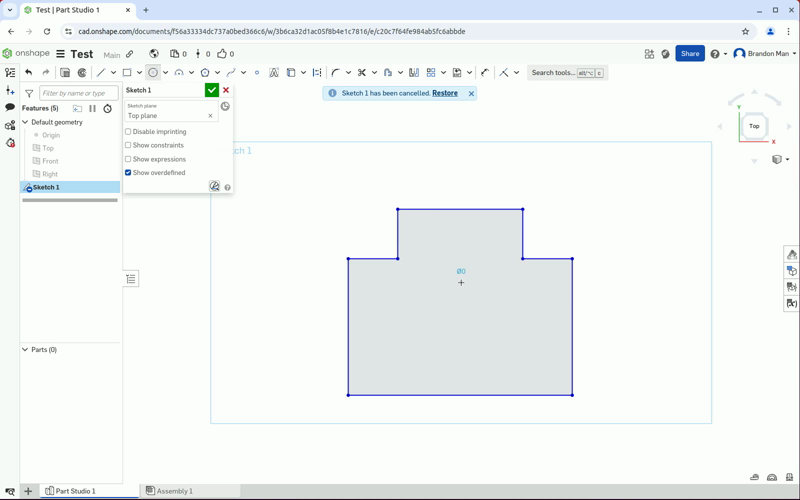
mouse_move(487, 282)
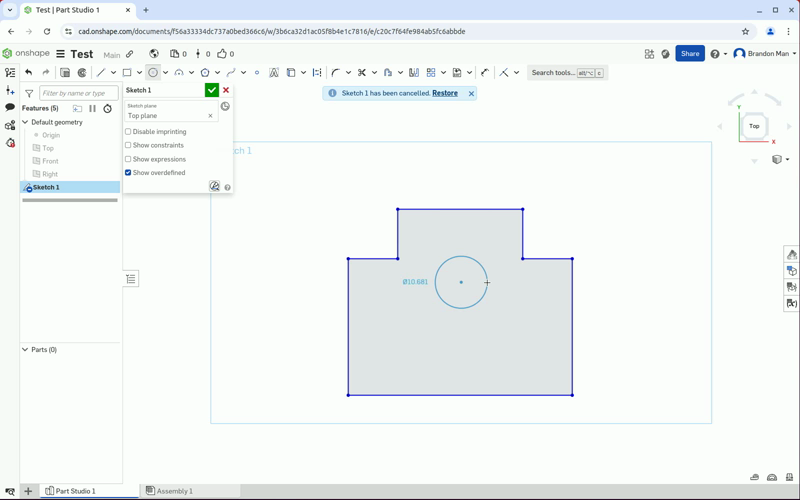
click(487, 282)
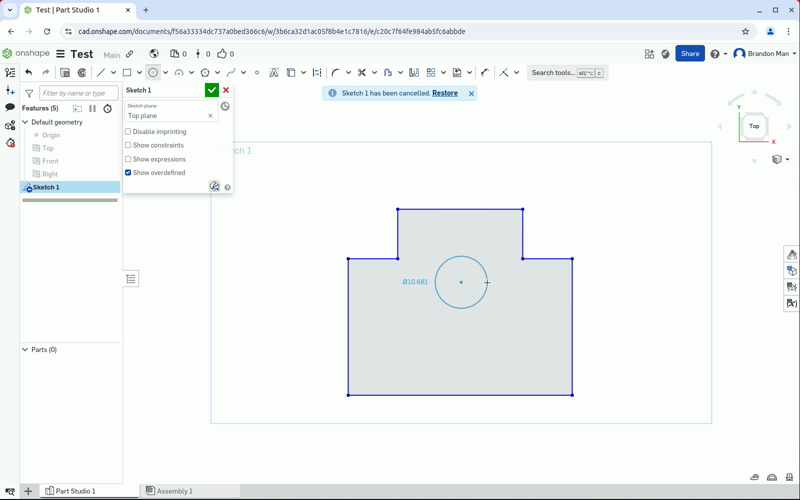
key(esc)
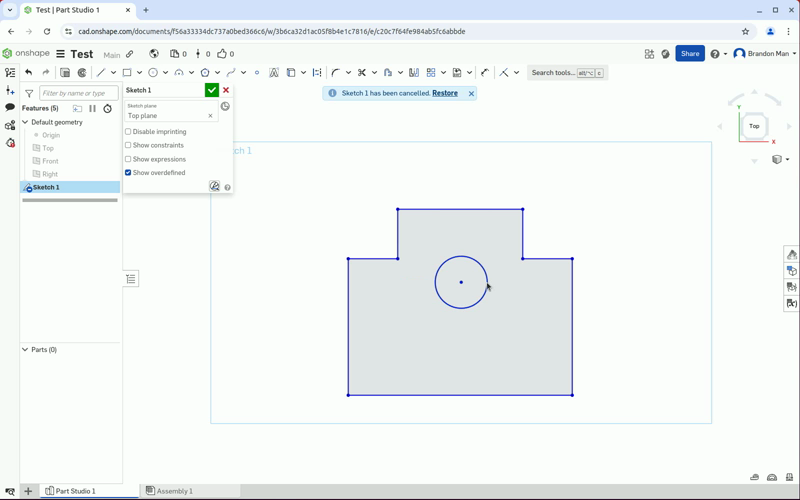
mouse_move(523, 301)
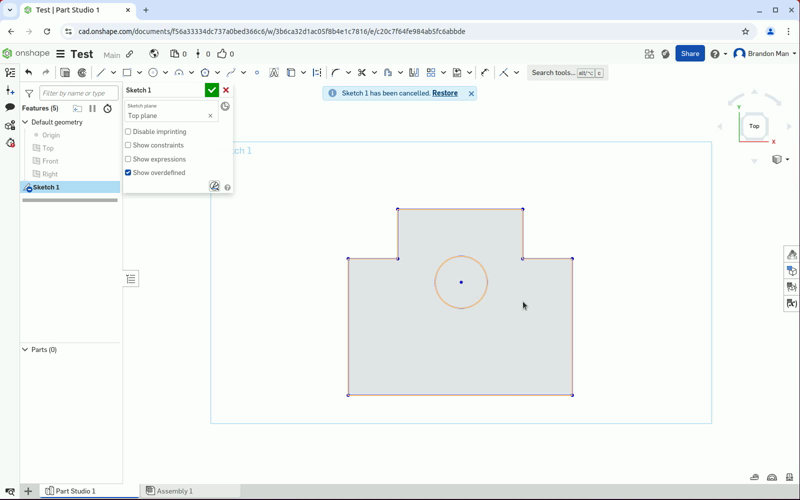
click(523, 301)
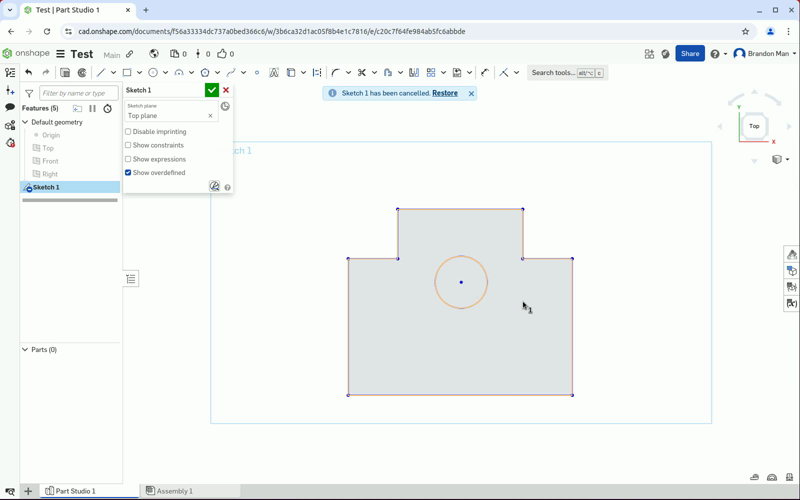
mouse_move(73, 352)
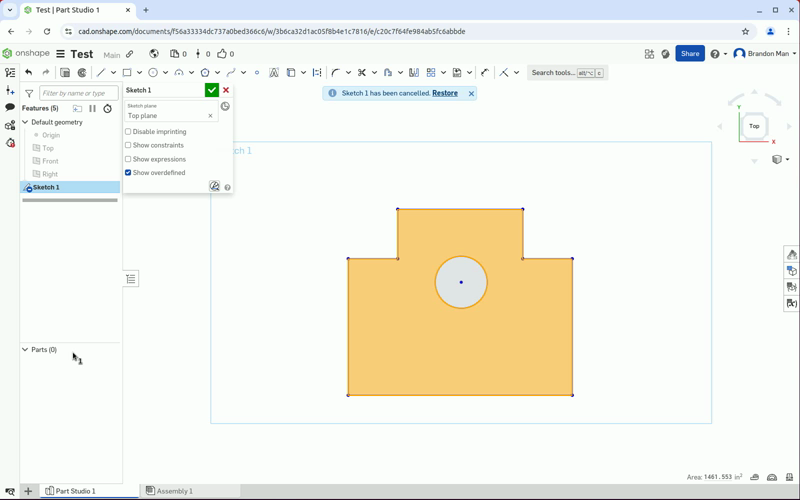
key(shift+y)
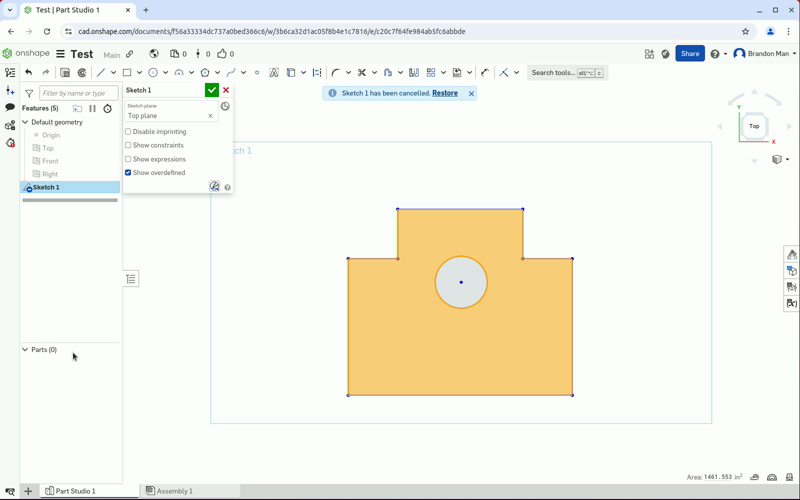
key(shift+e)
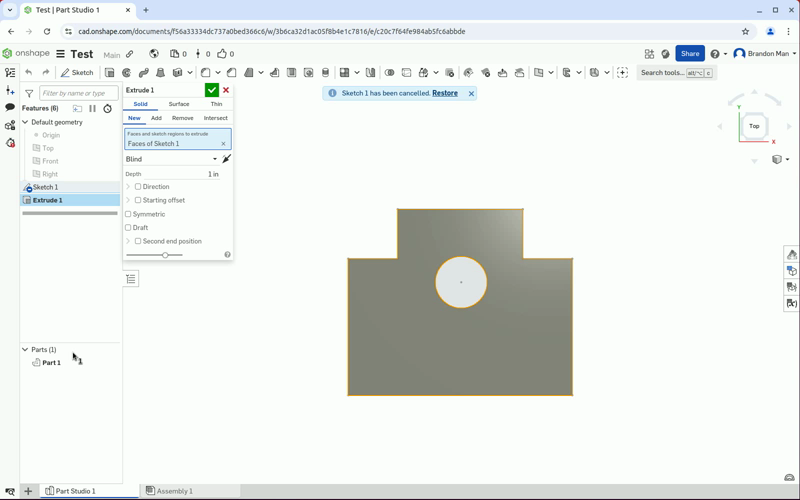
mouse_move(143, 106)
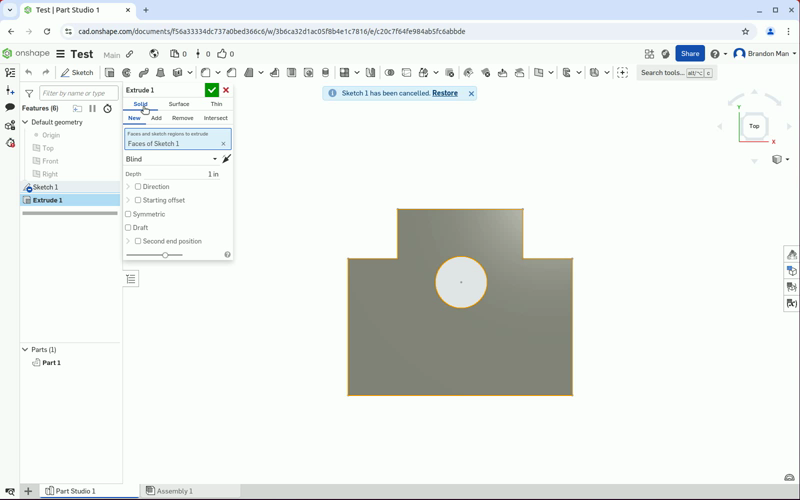
click(143, 106)
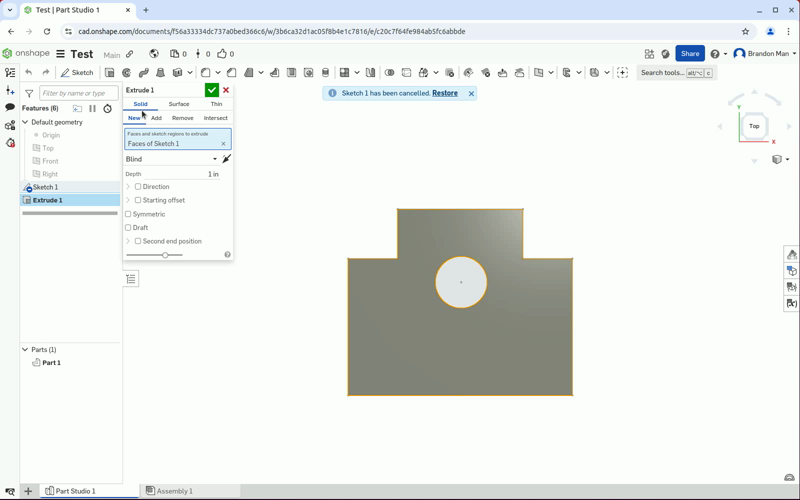
mouse_move(137, 120)
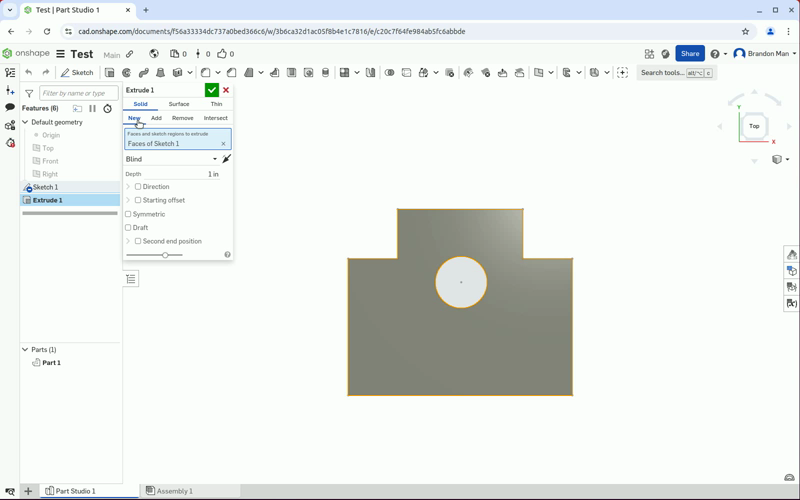
click(137, 120)
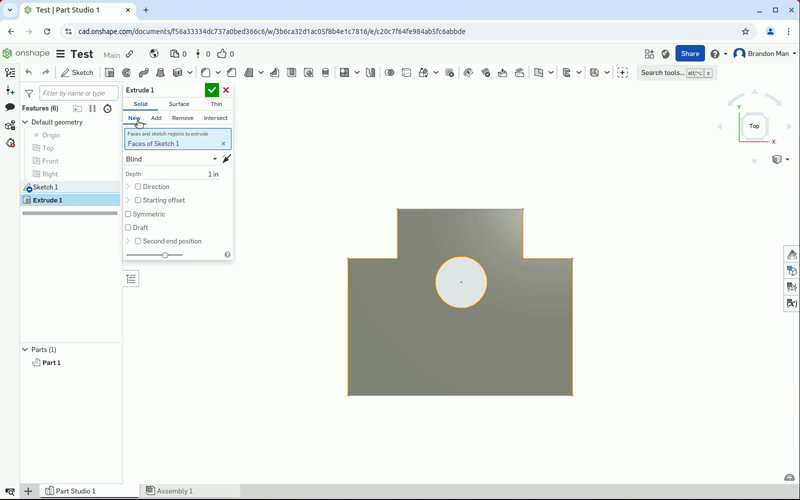
key(tab, 4)
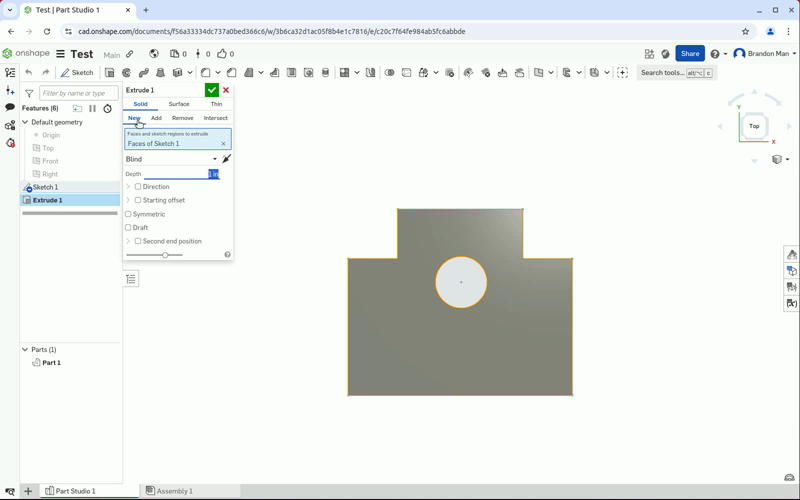
text(5.296)
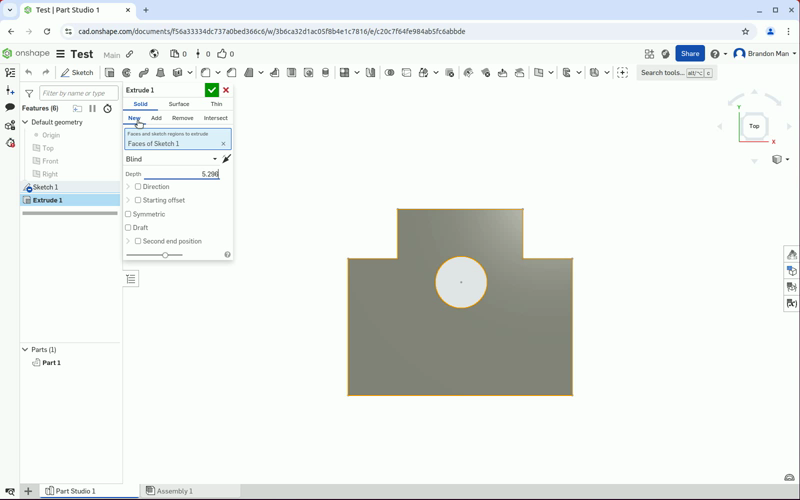
key(tab, 3)
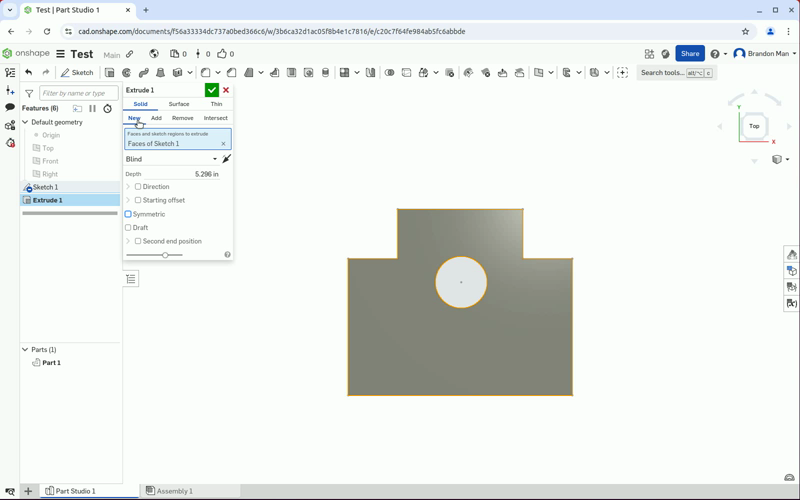
key(space)
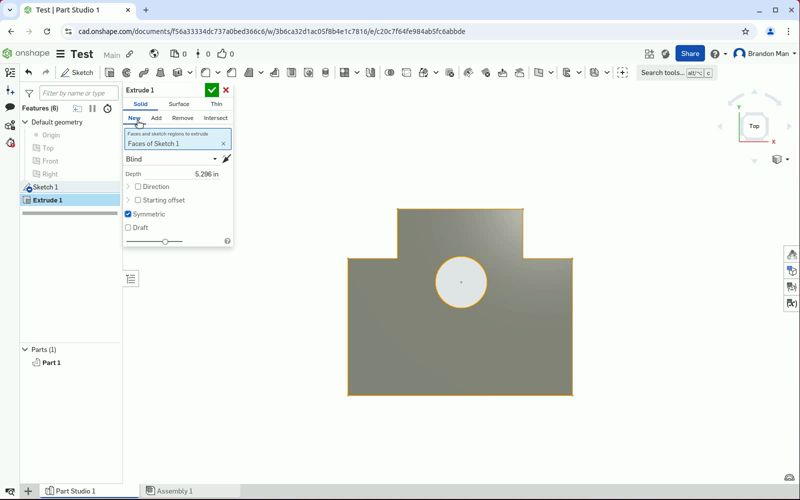
key(enter)
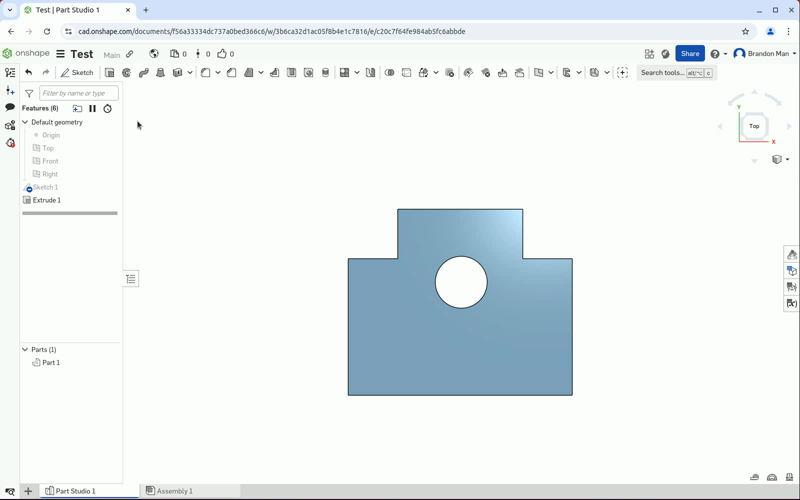
key(shift+h)
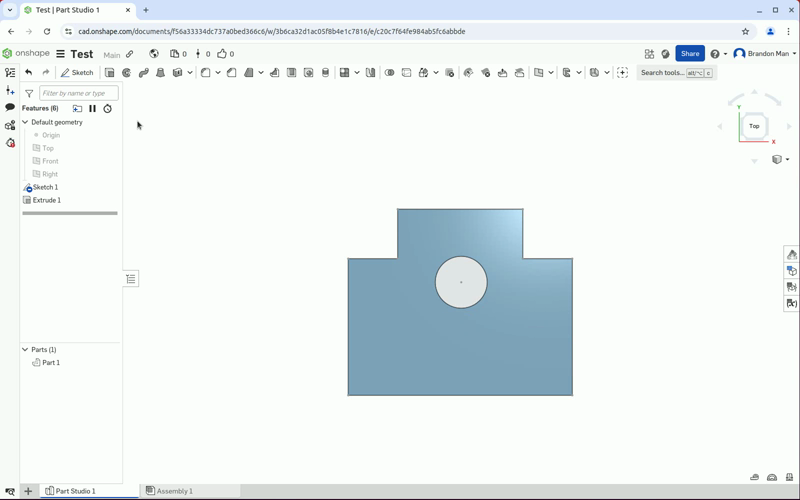
key(shift+h)
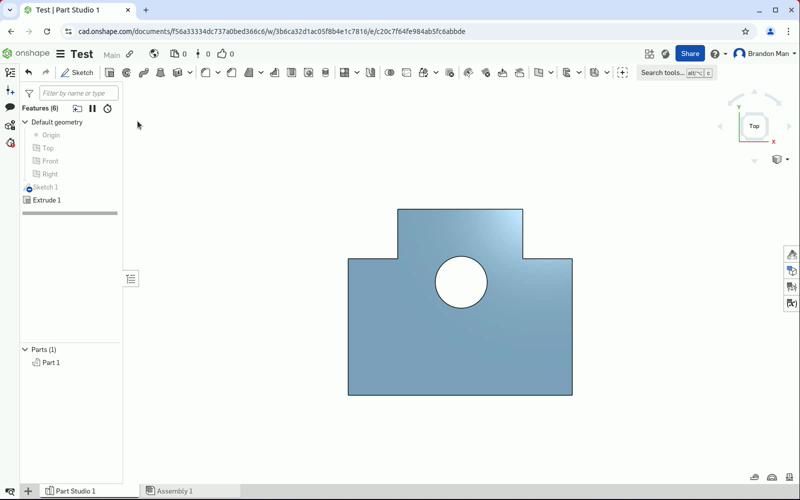
mouse_move(73, 189)
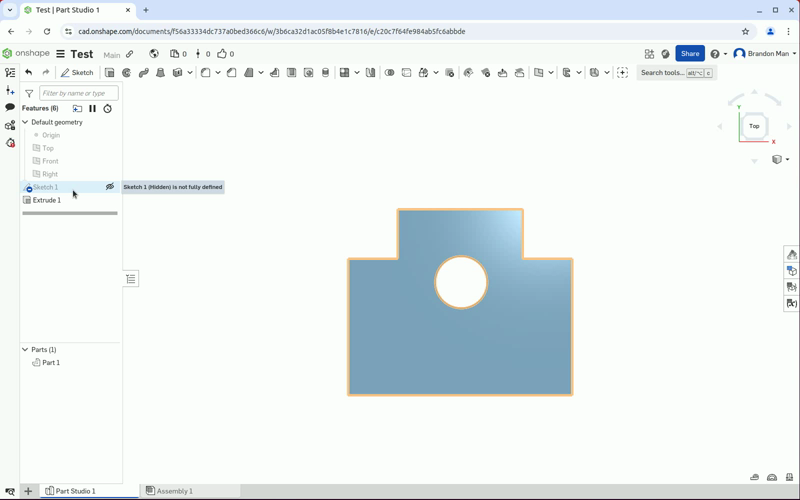
click(73, 189)
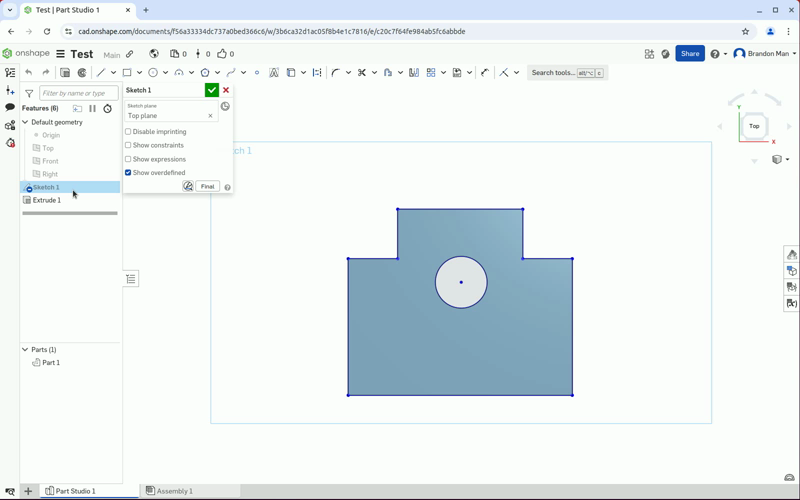
mouse_move(229, 92)
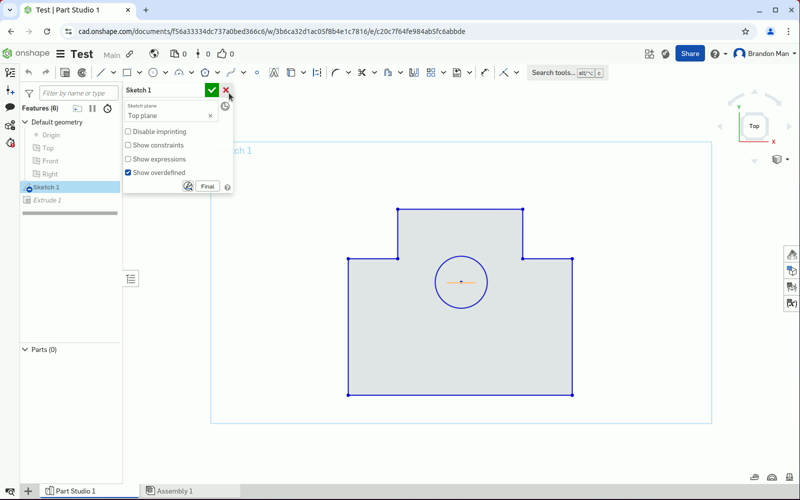
click(229, 92)
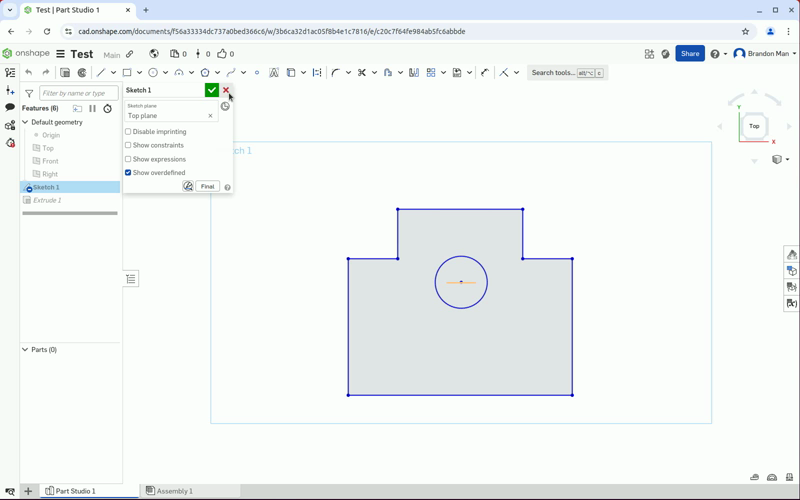
key(shift+s)
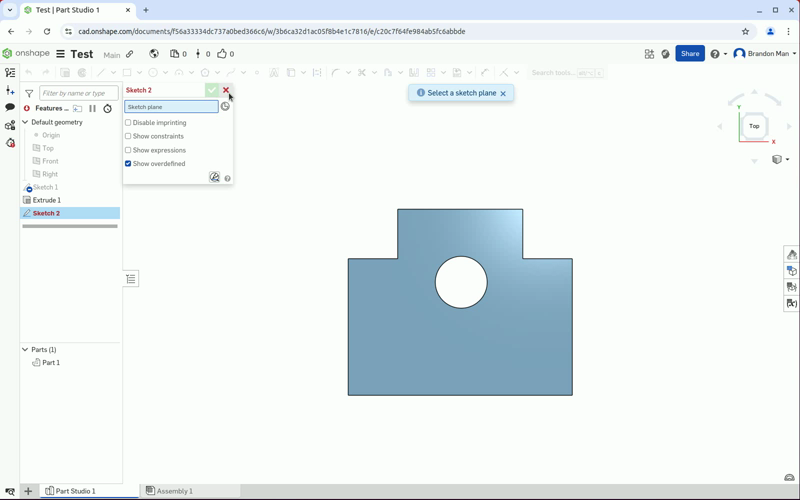
mouse_move(73, 150)
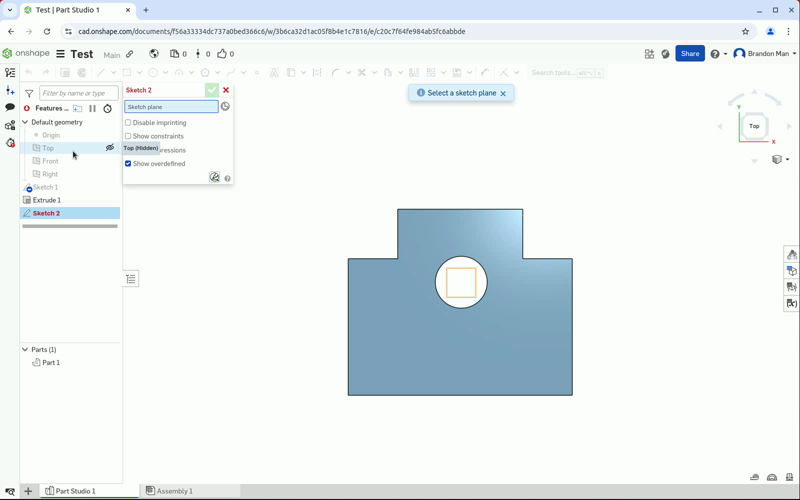
click(73, 150)
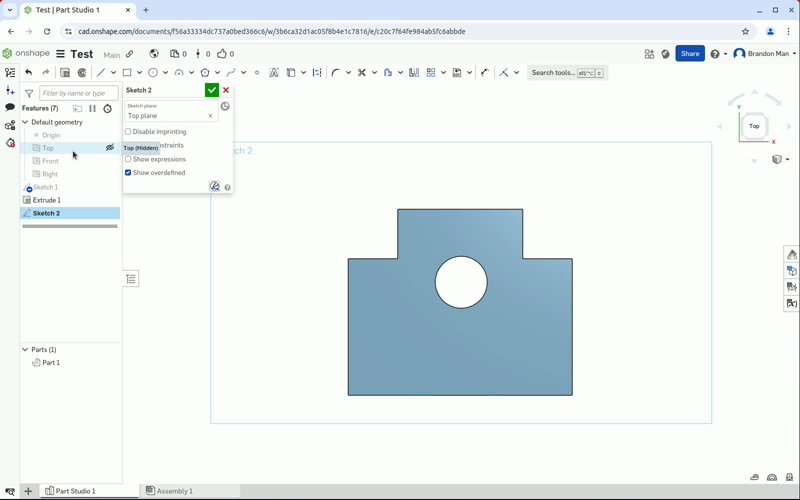
mouse_move(73, 352)
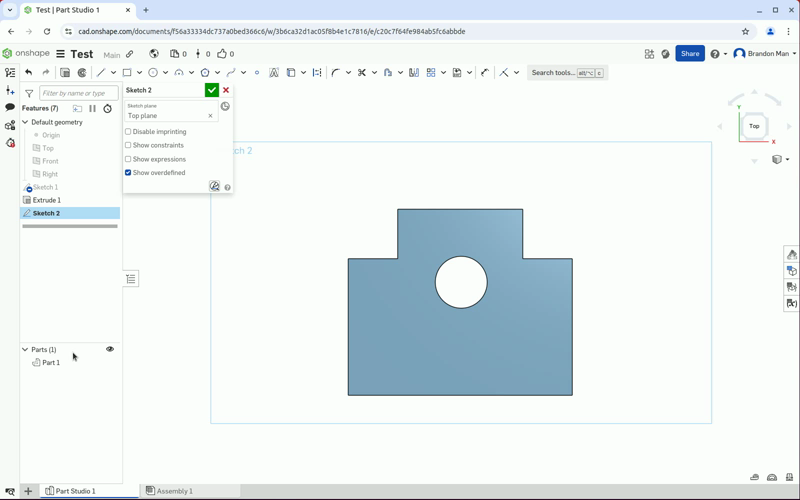
key(y)
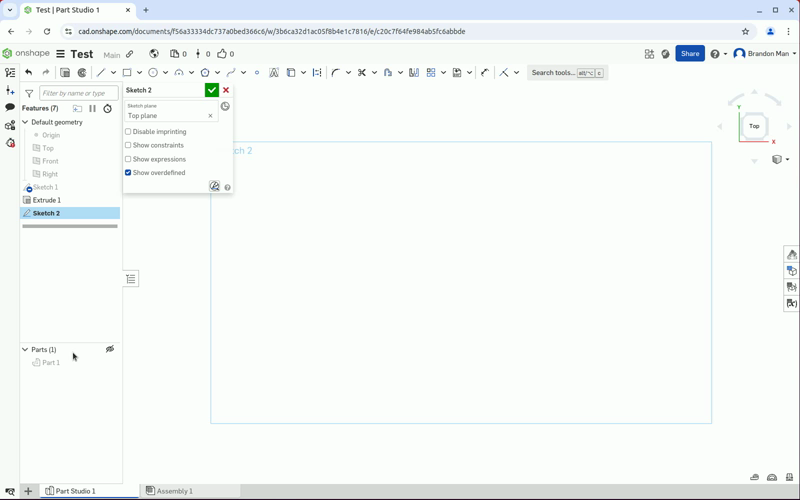
key(c)
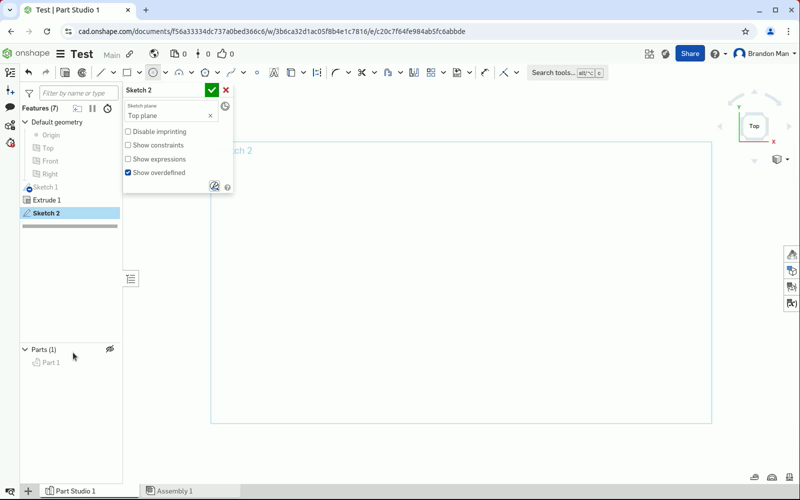
key_down(shift)
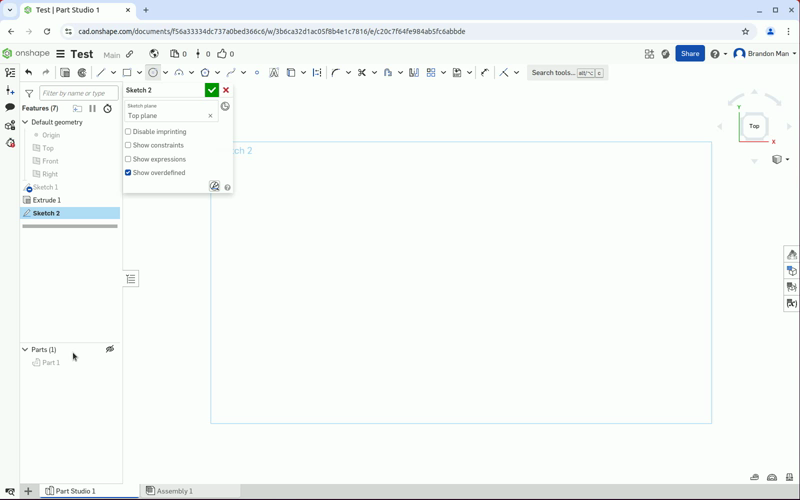
mouse_move(461, 282)
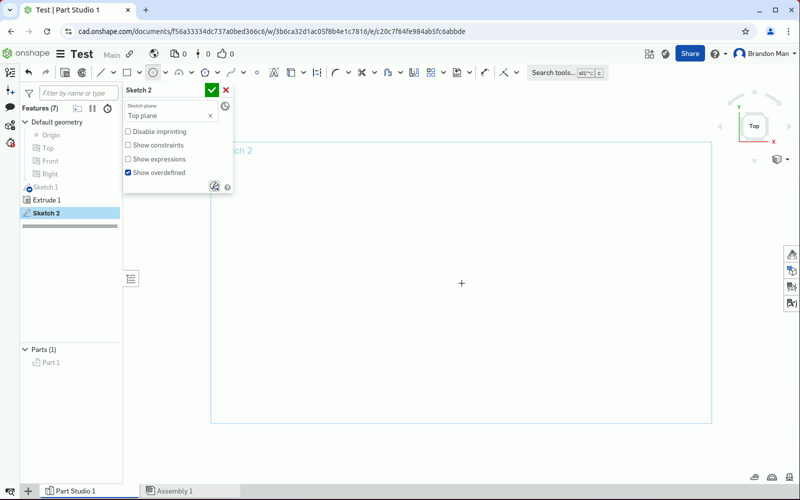
click(461, 282)
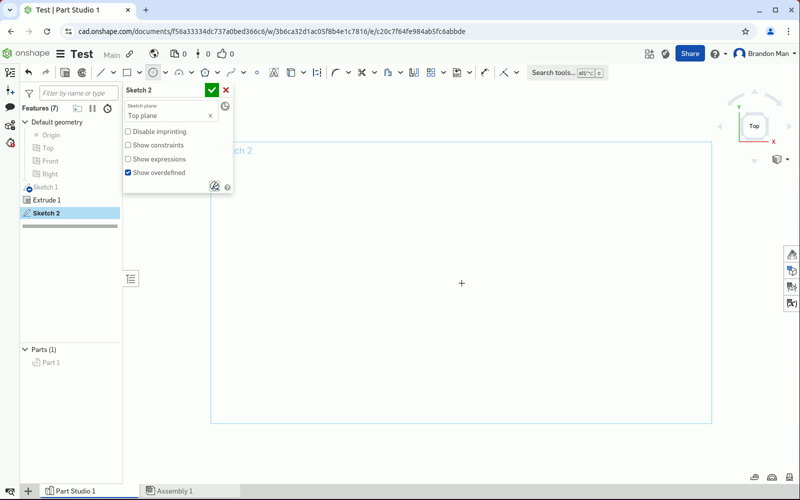
key_up(shift)
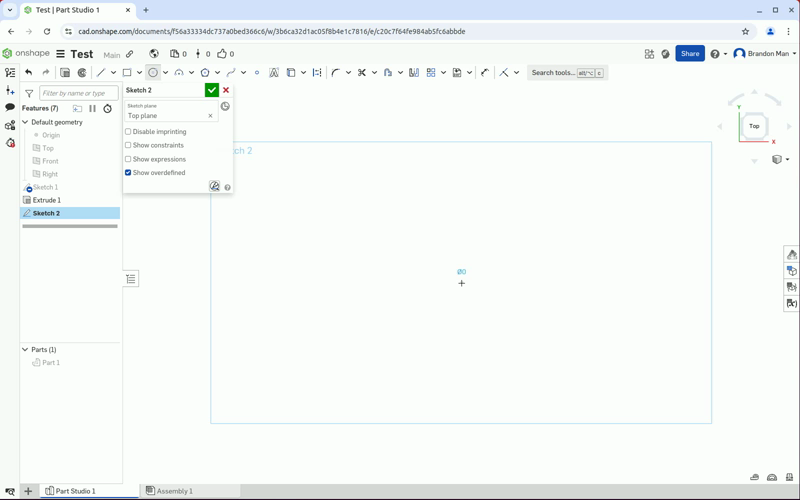
mouse_move(487, 282)
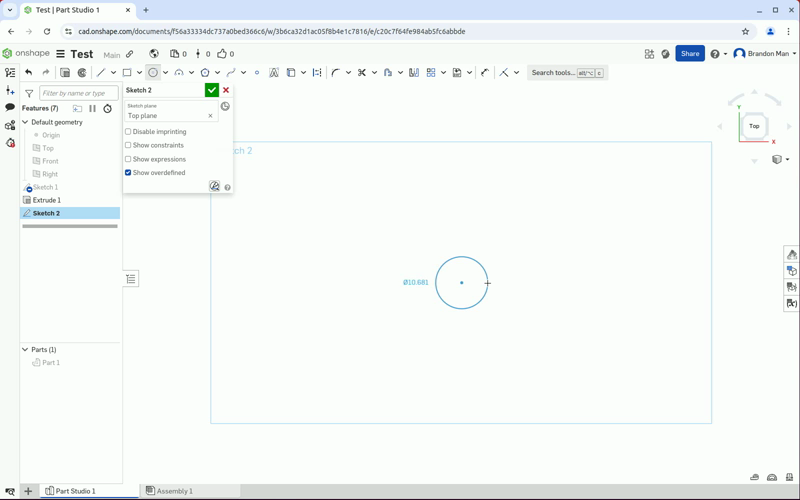
click(487, 282)
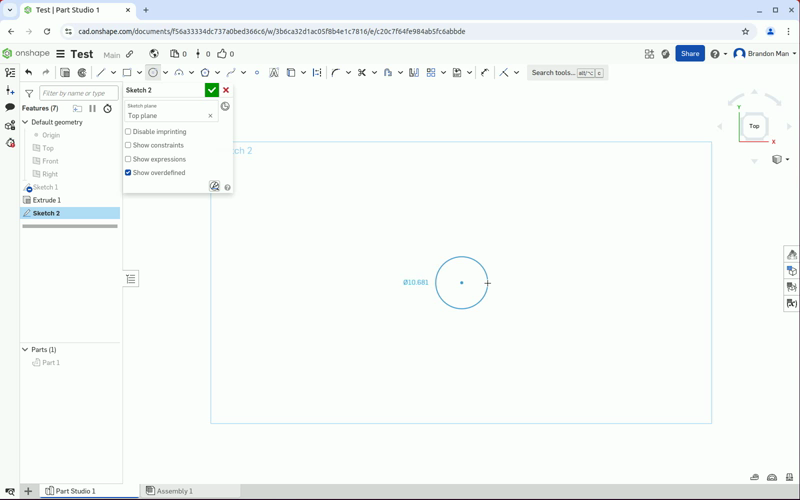
key(esc)
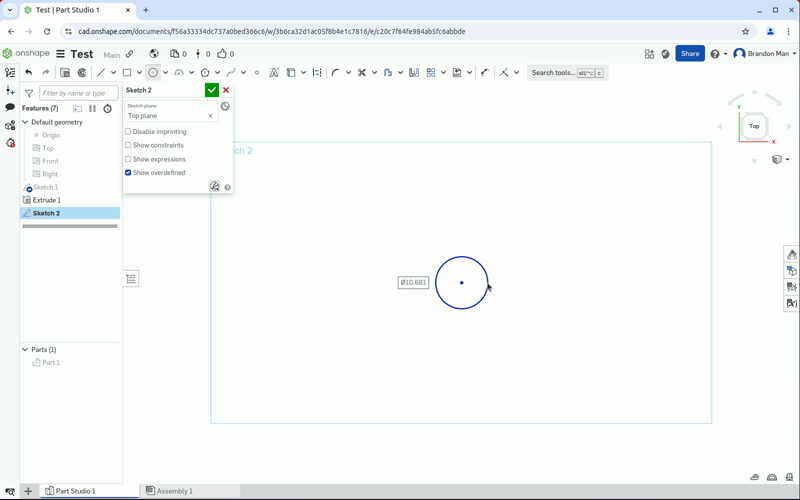
mouse_move(441, 275)
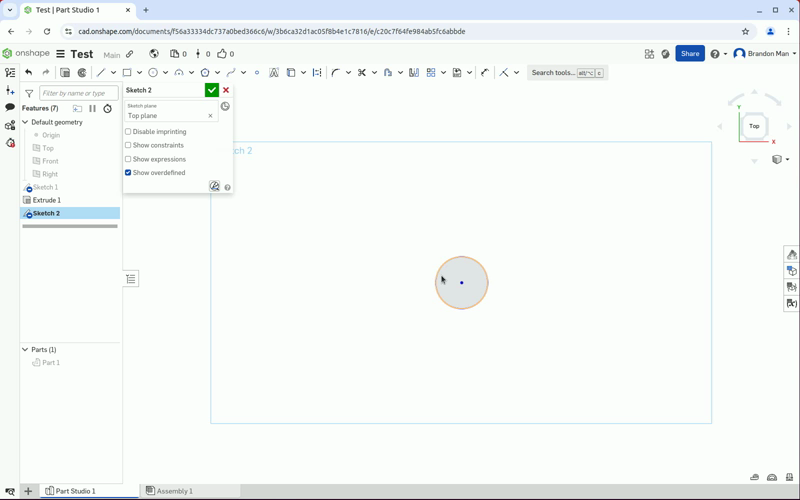
click(441, 275)
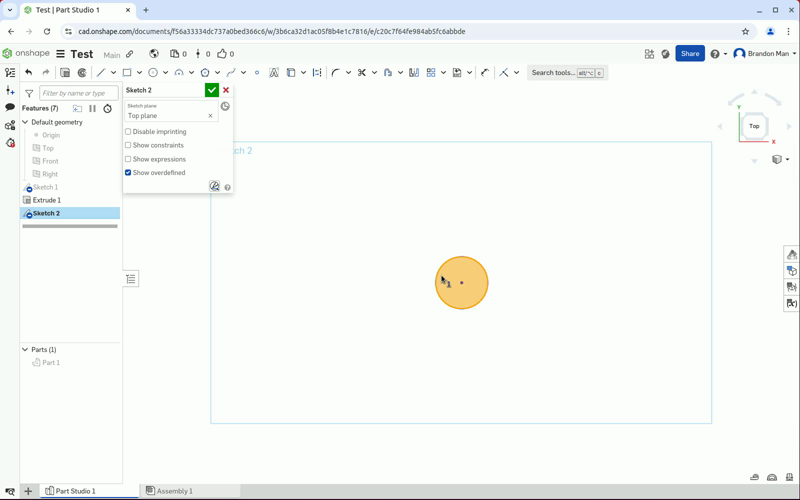
mouse_move(73, 352)
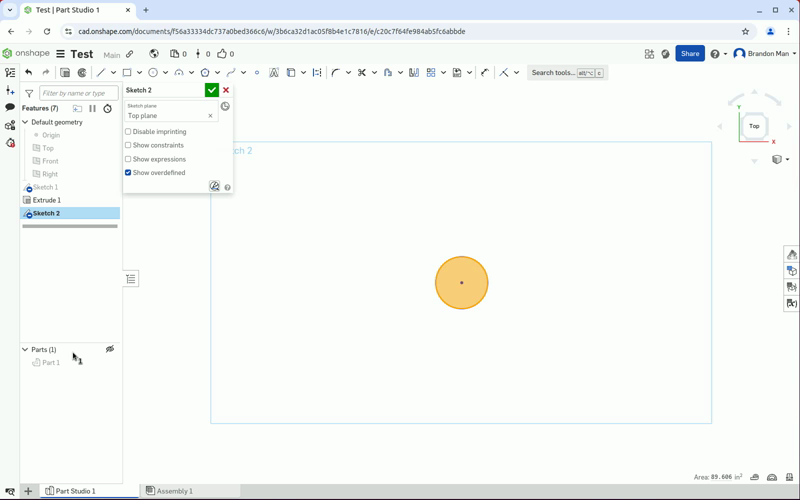
key(shift+y)
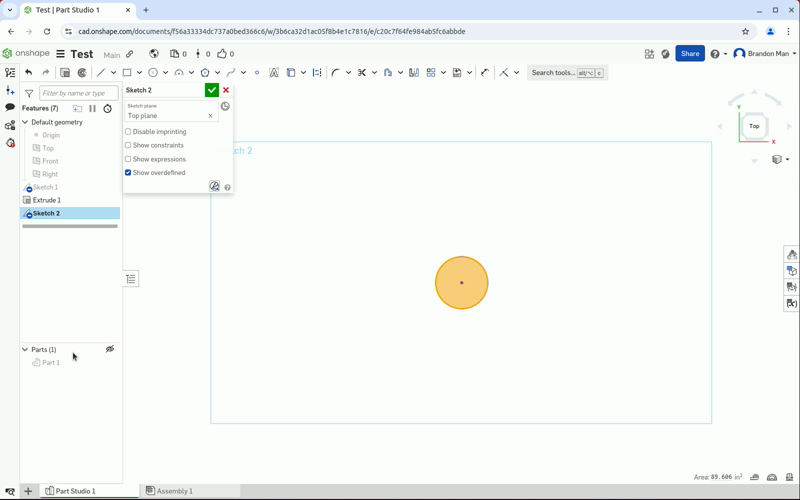
key(shift+e)
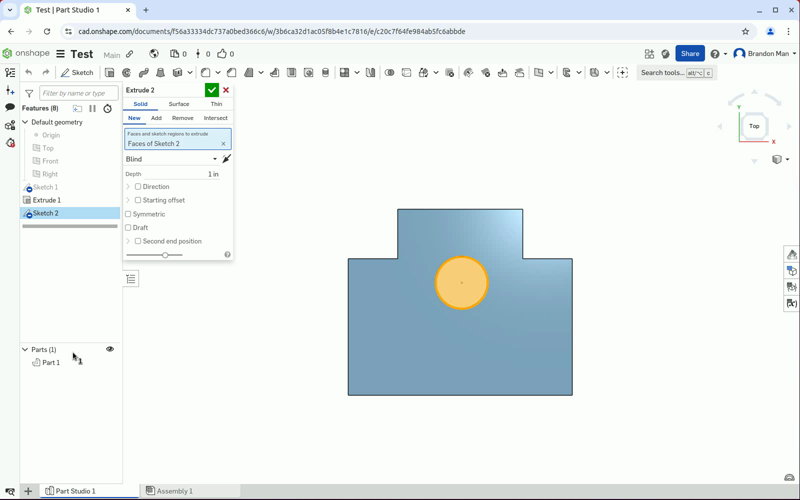
mouse_move(143, 106)
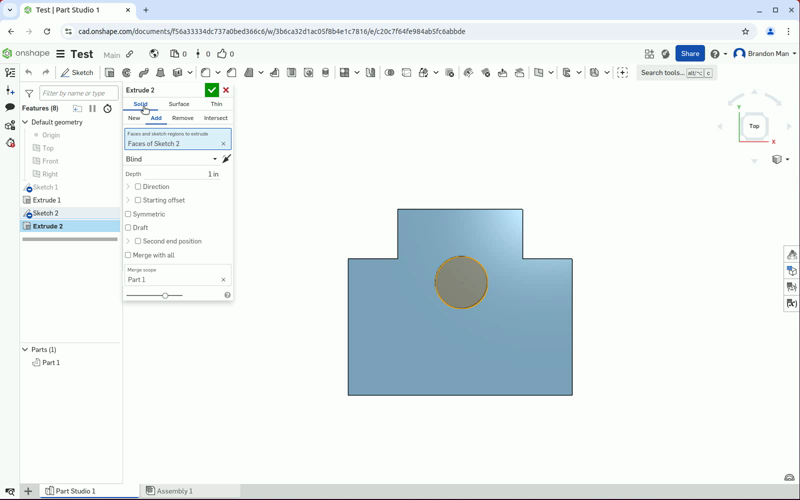
click(143, 106)
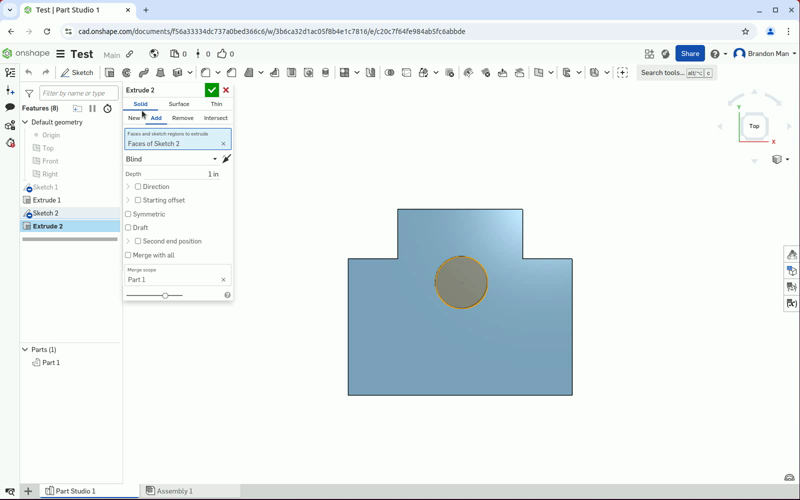
mouse_move(137, 120)
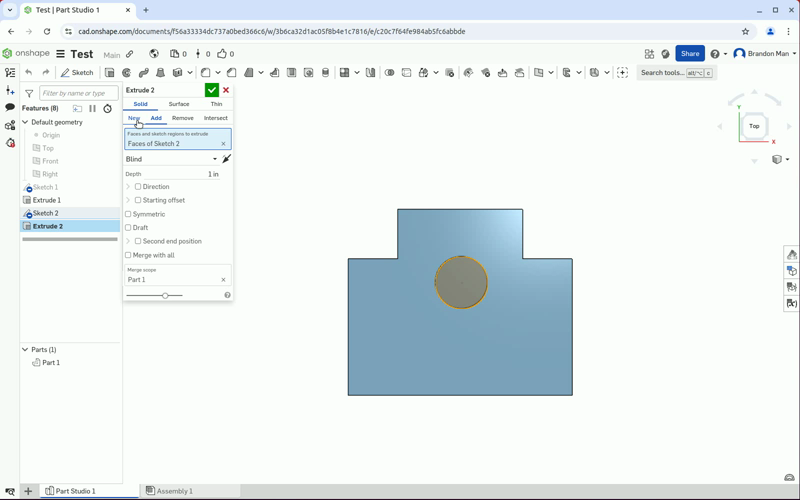
click(137, 120)
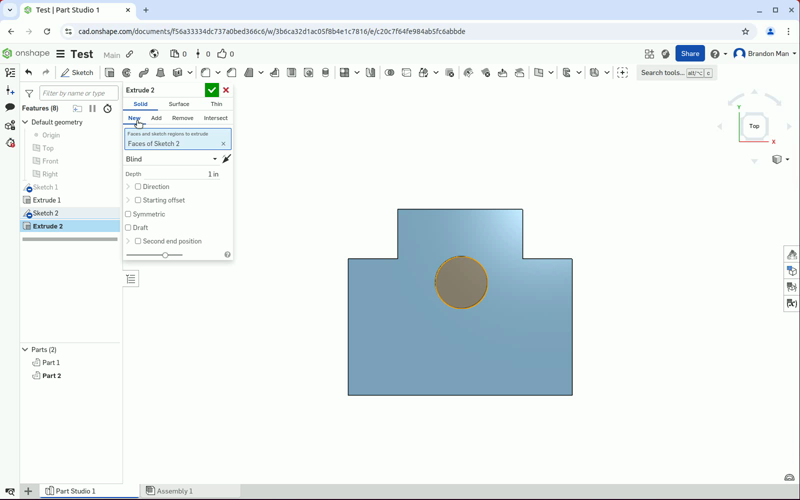
key(tab, 4)
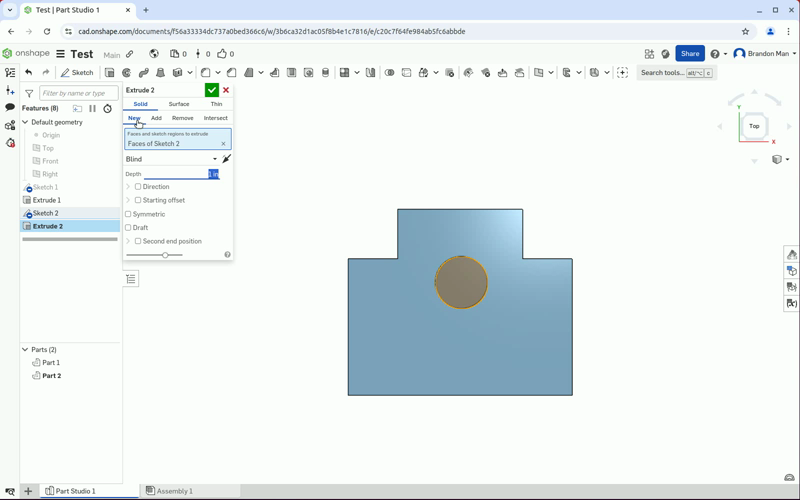
text(7.702)
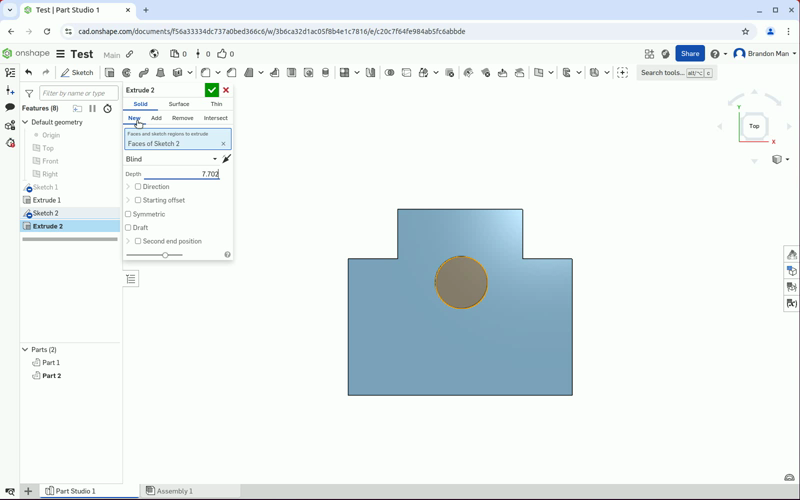
key(tab, 3)
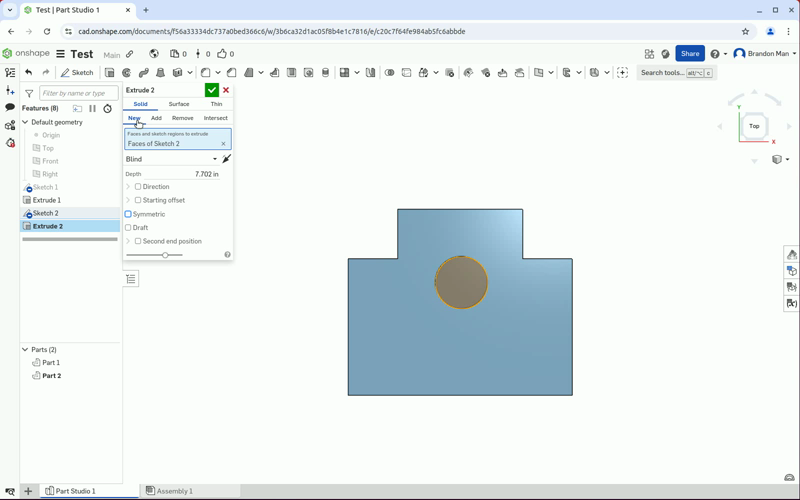
key(space)
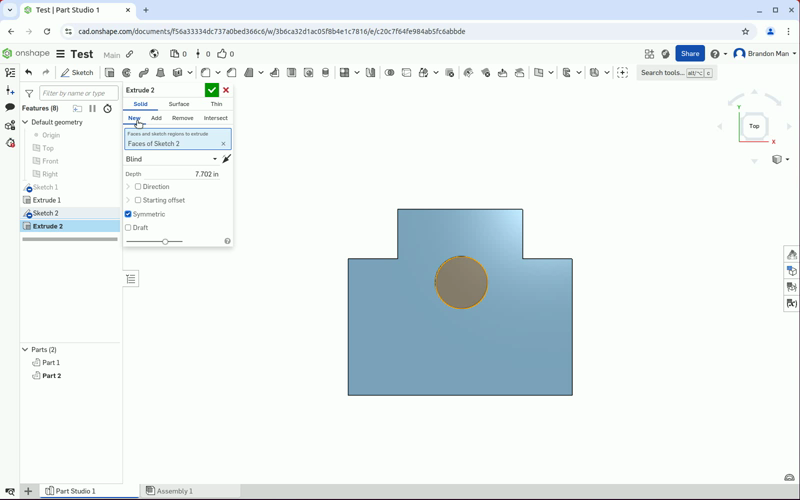
key(enter)
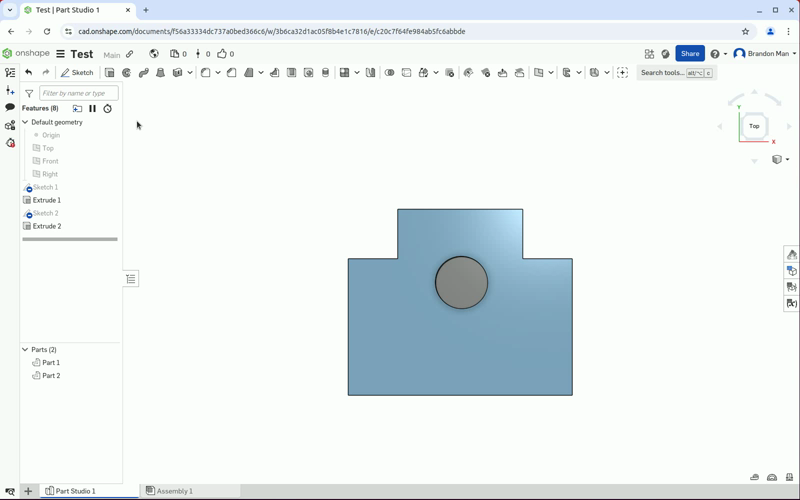
key(shift+h)
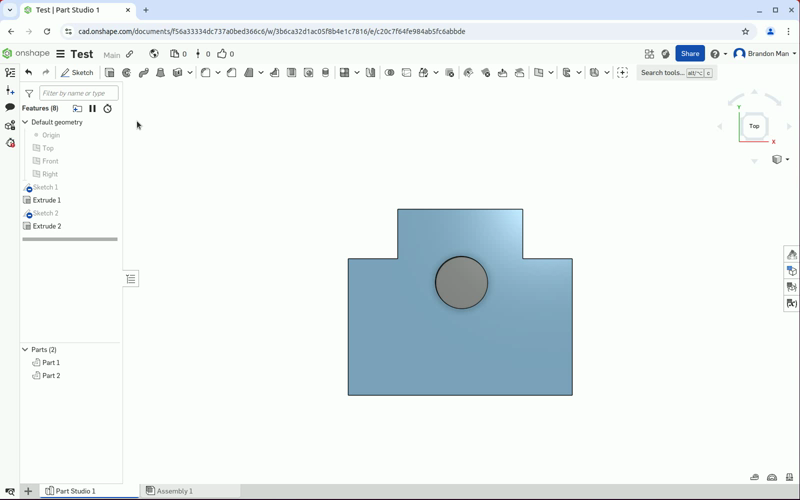
key(shift+h)
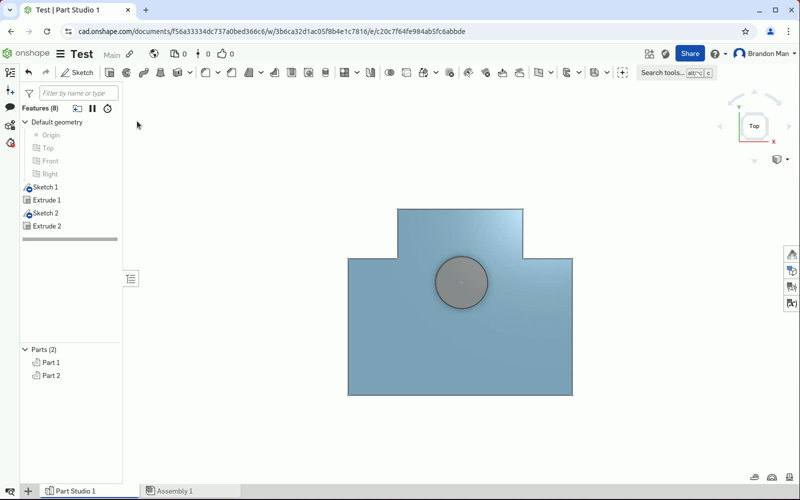
key(shift+7)
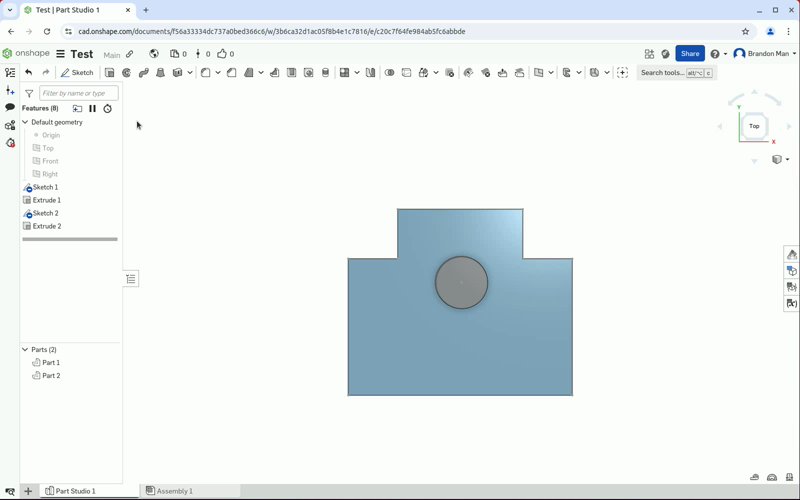
key(up, 3)
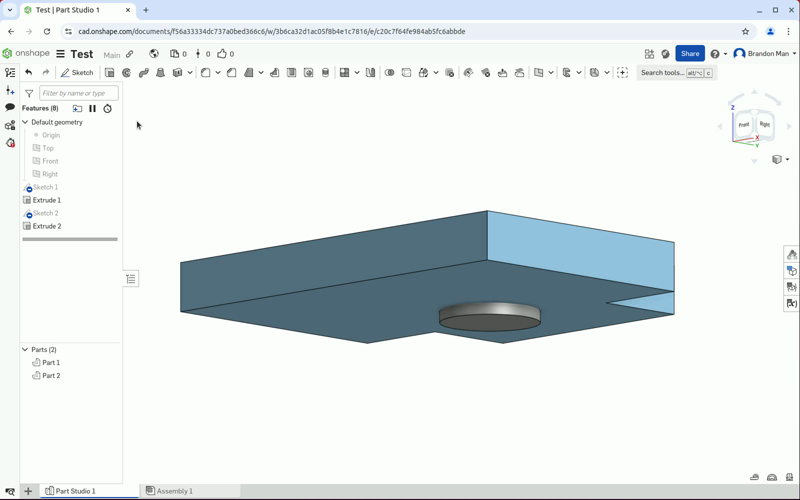
key(left, 3)
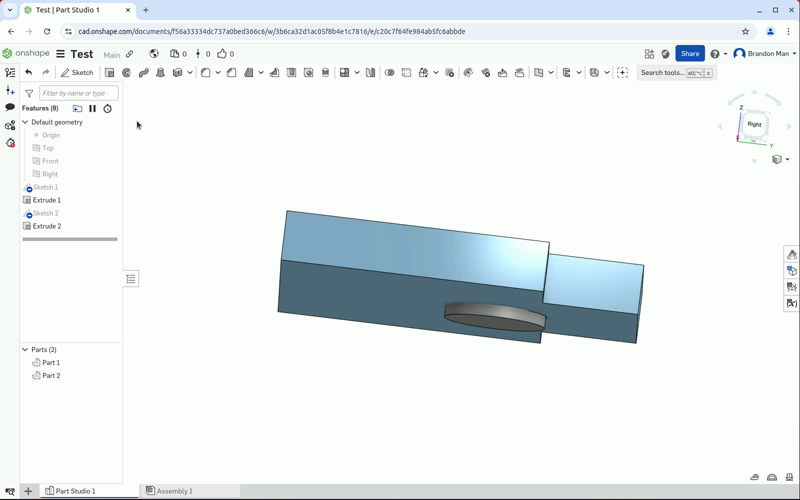
key(right, 3)
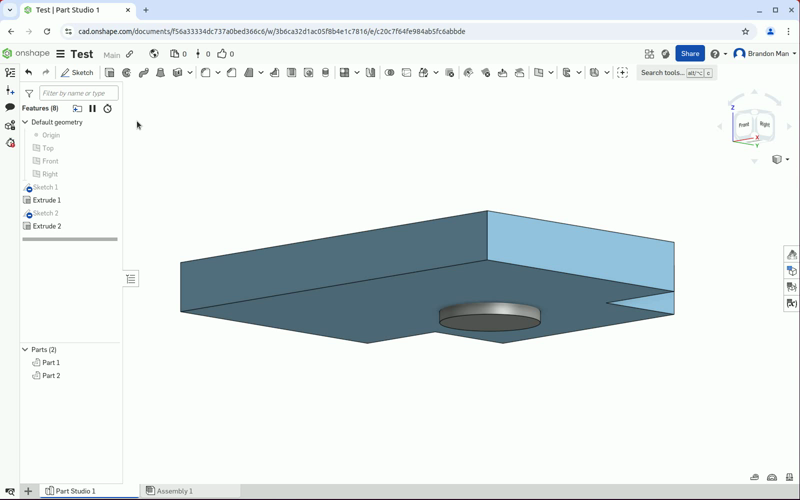
key(down, 3)
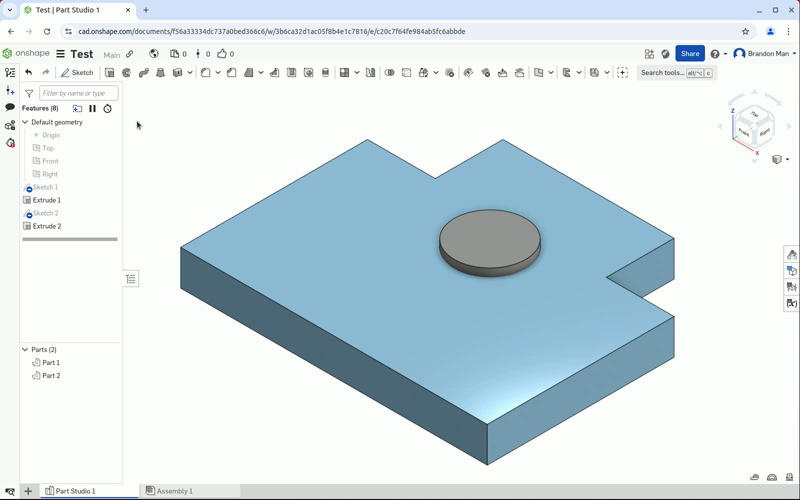
mouse_move(73, 189)
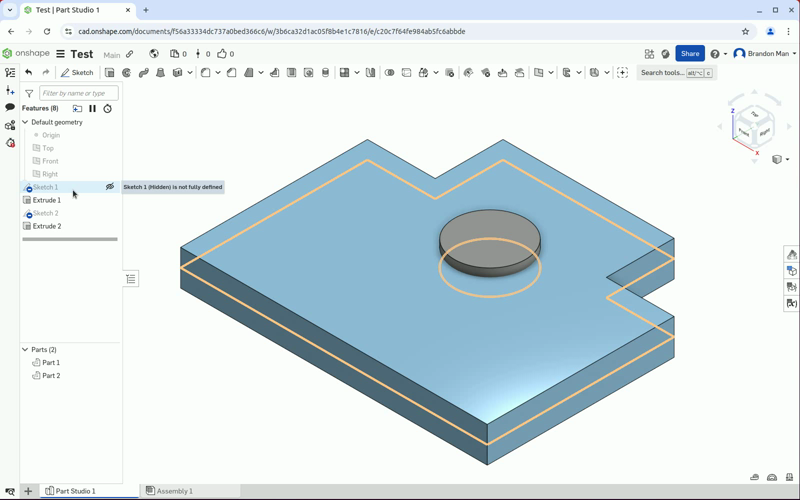
click(73, 189)